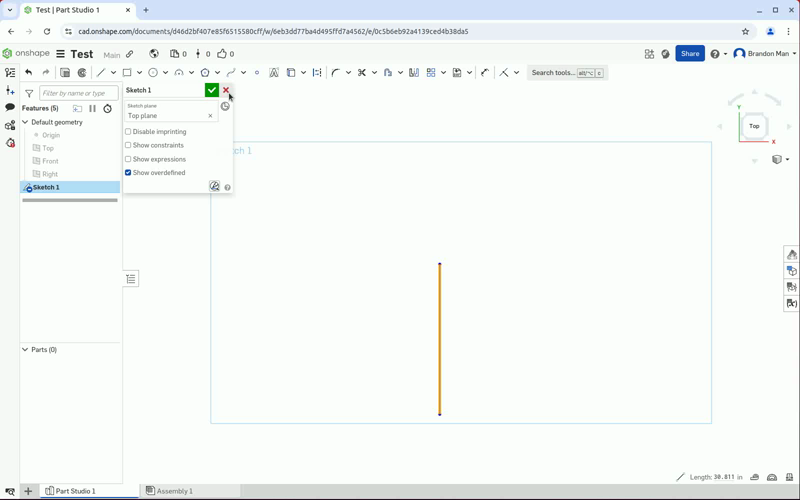
key(shift+h)
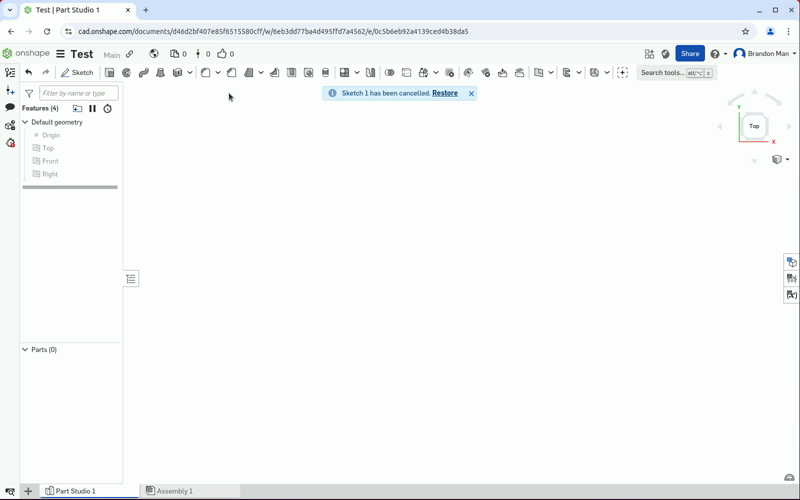
mouse_move(73, 352)
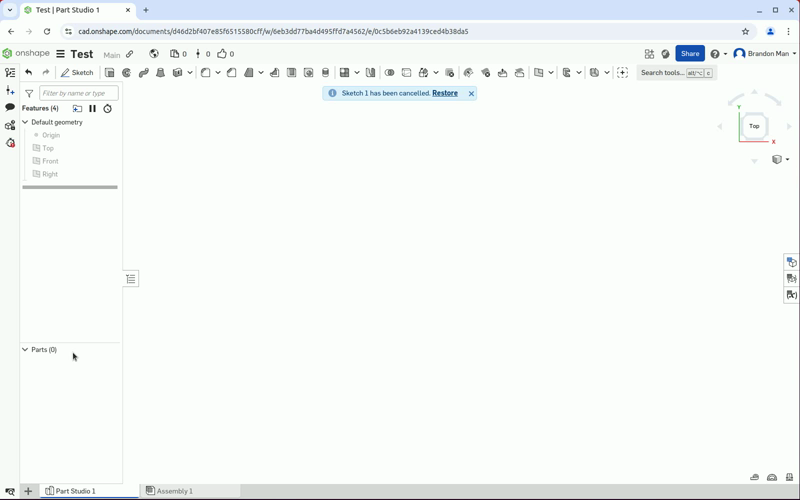
key(y)
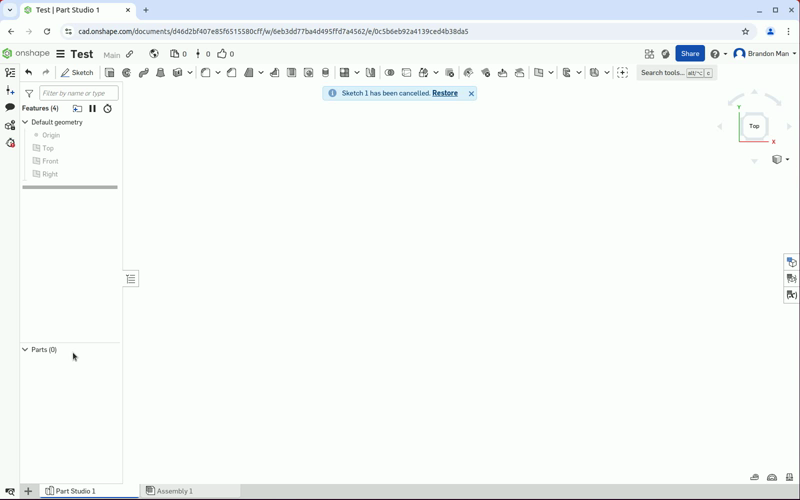
key(shift+p)
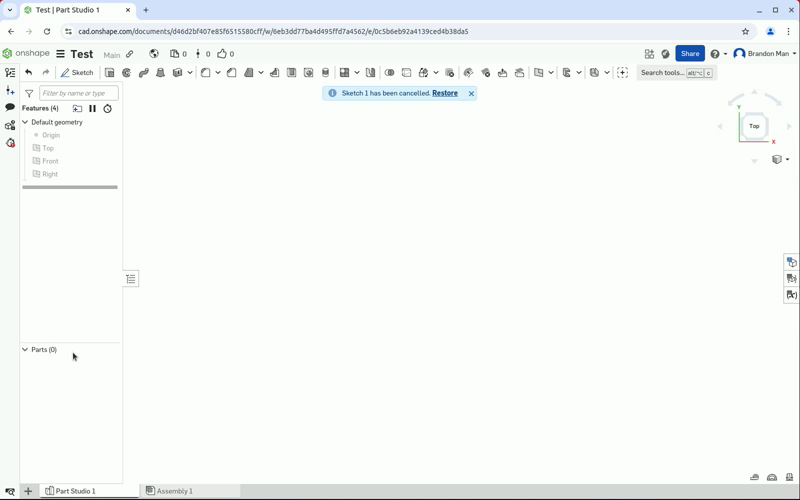
key(space)
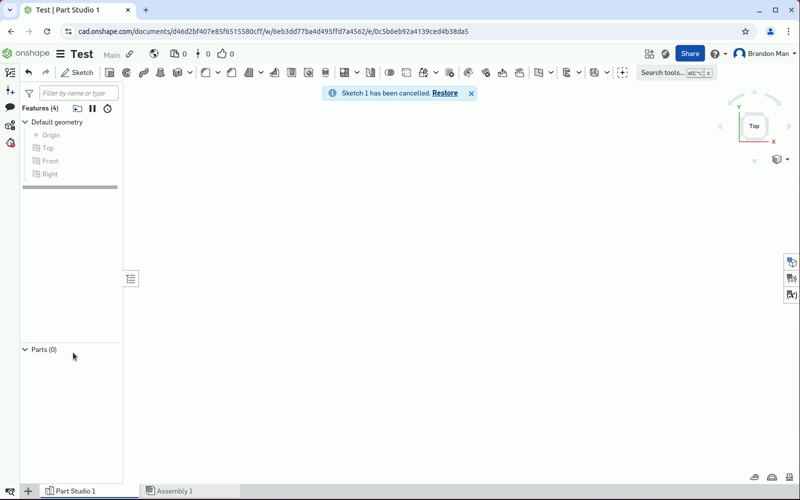
key_down(shift)
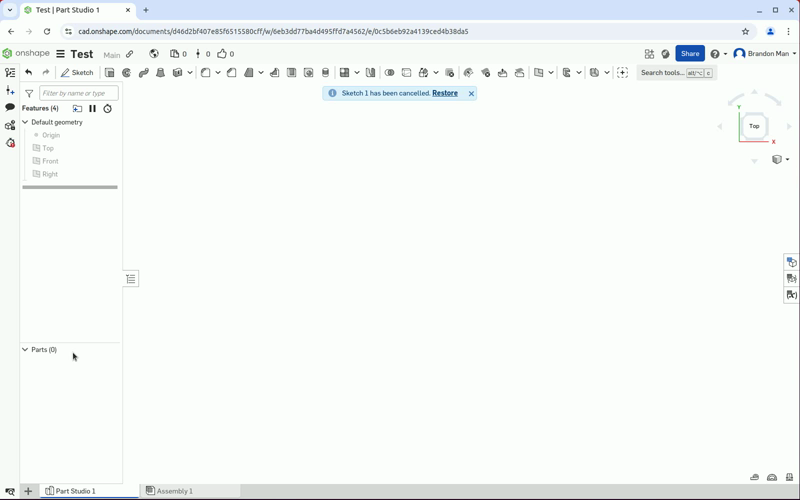
key(up)
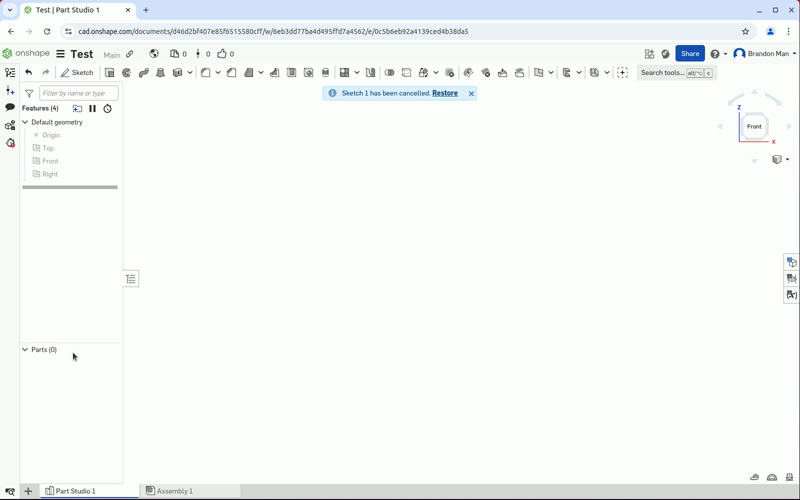
key_up(shift)
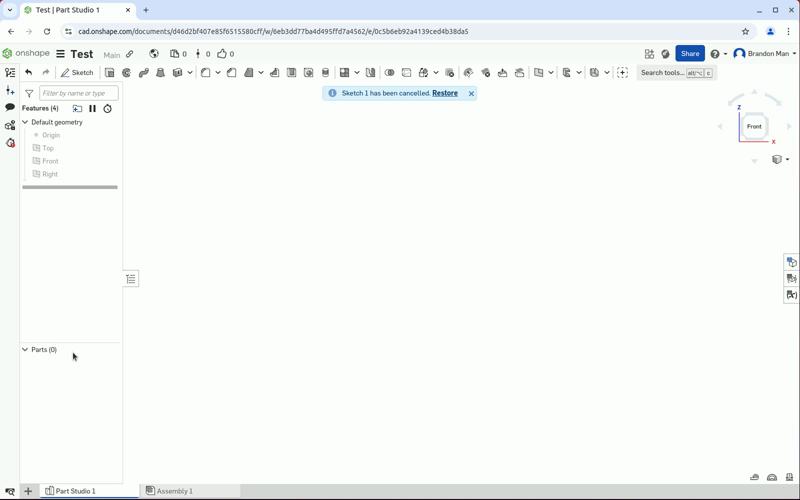
mouse_move(73, 352)
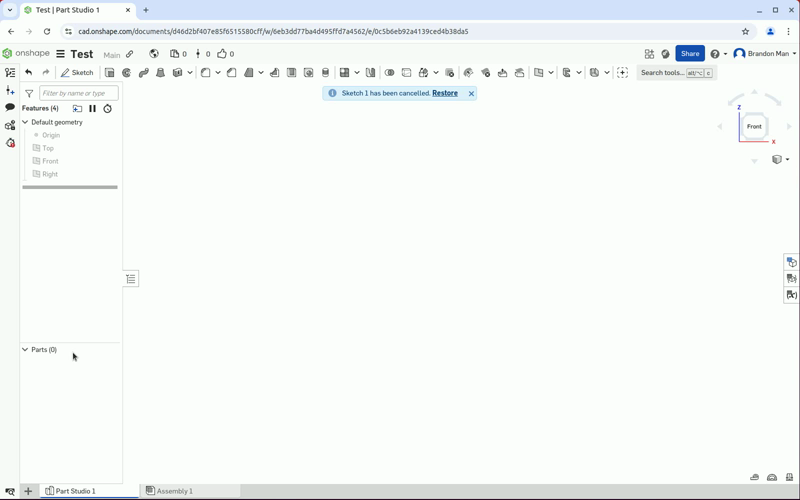
key(shift+y)
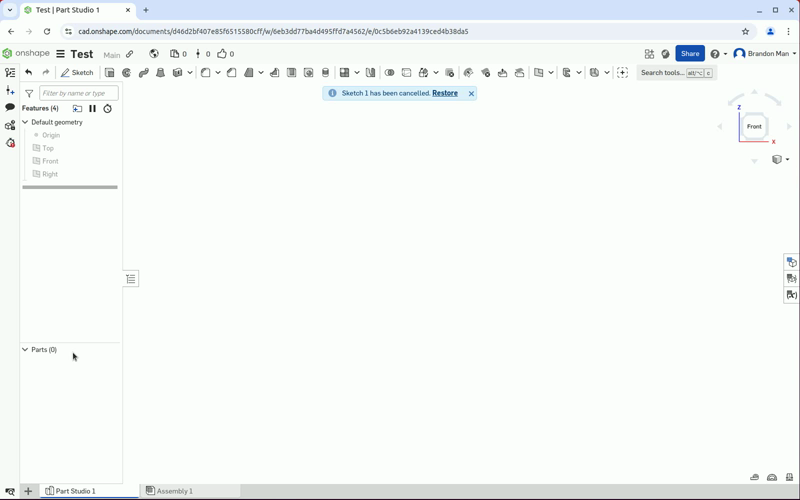
key(shift+s)
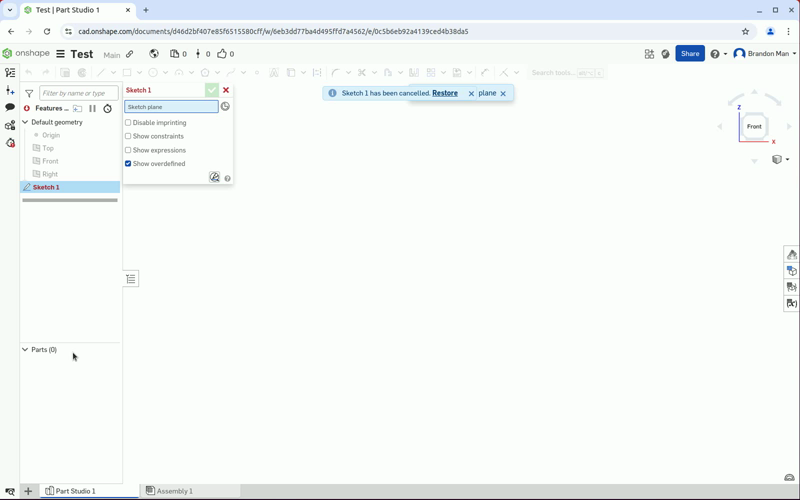
mouse_move(73, 163)
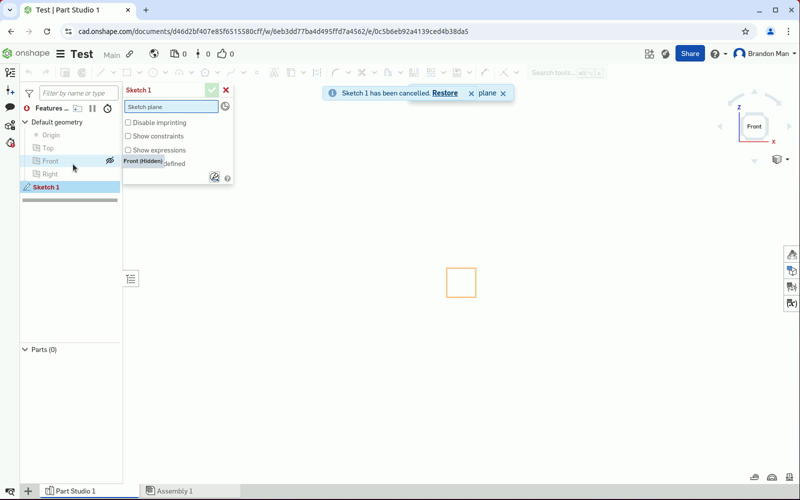
click(73, 163)
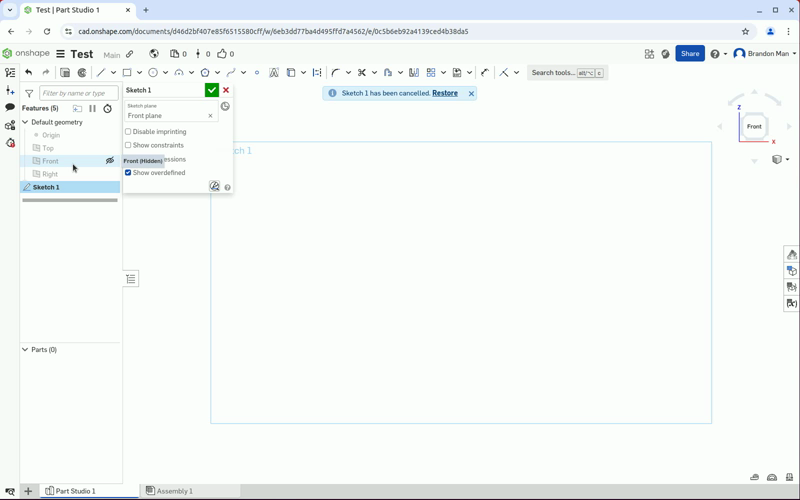
mouse_move(73, 352)
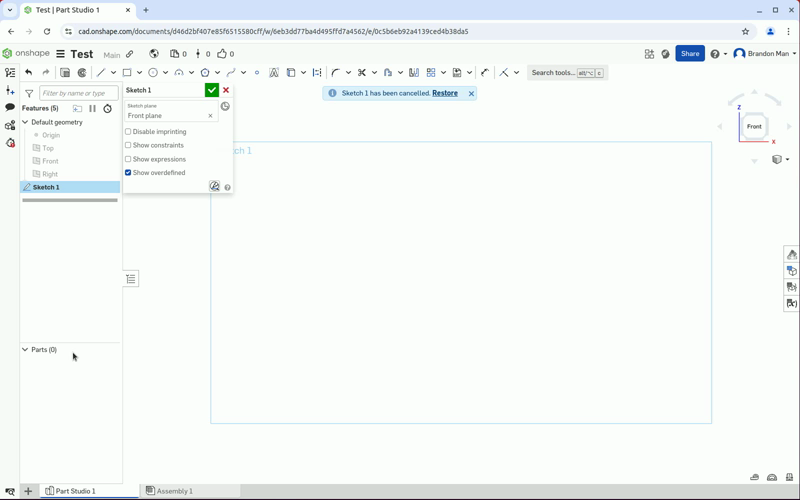
key(y)
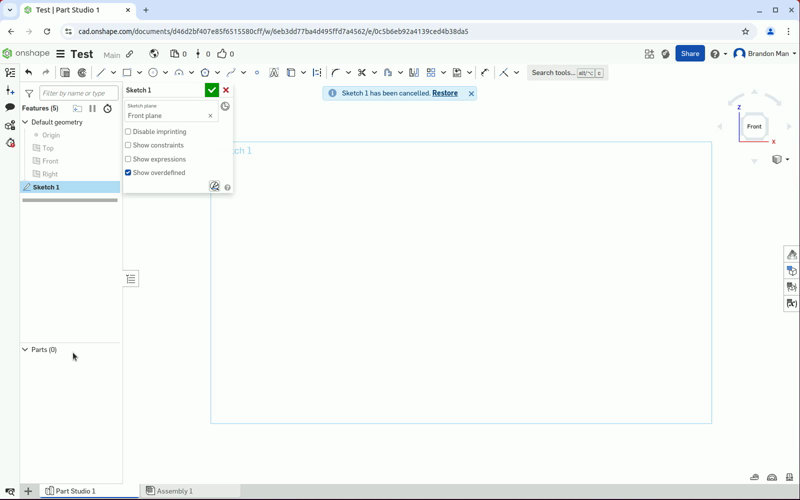
key(l)
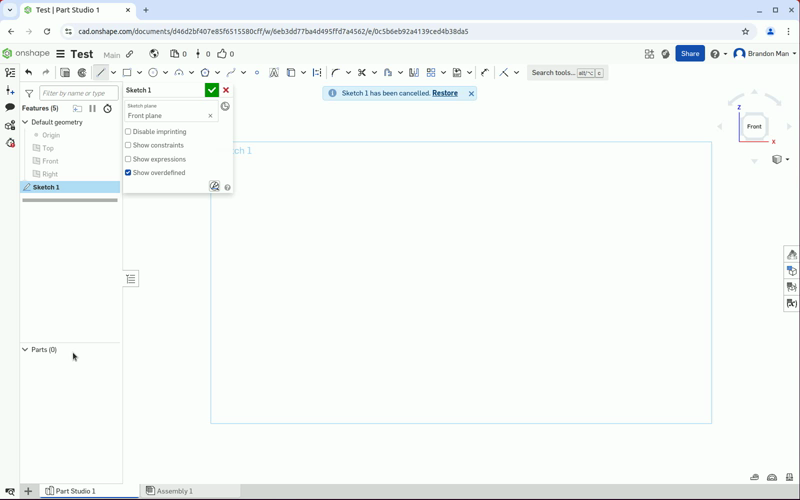
key_down(shift)
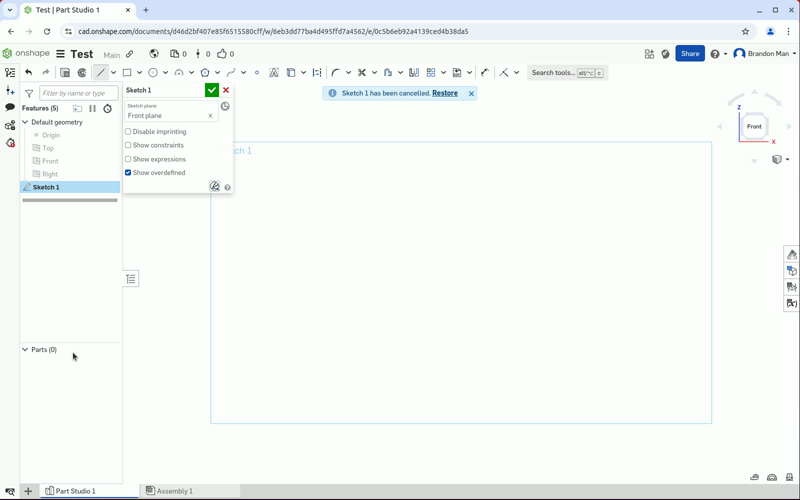
mouse_move(554, 282)
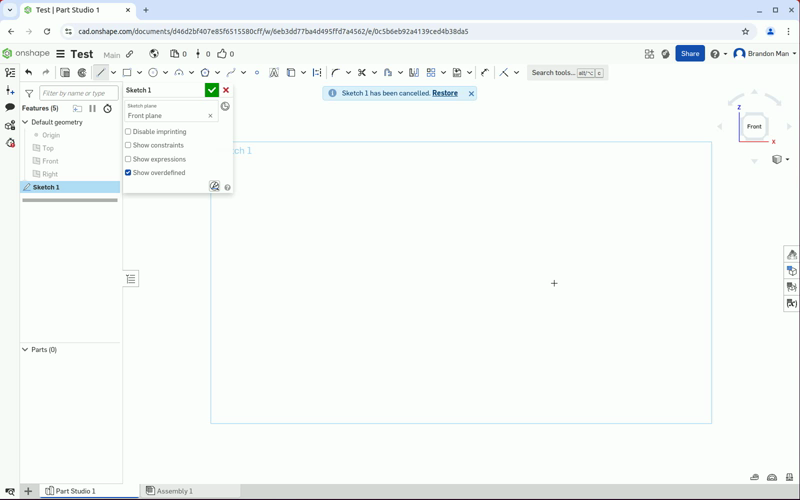
click(554, 282)
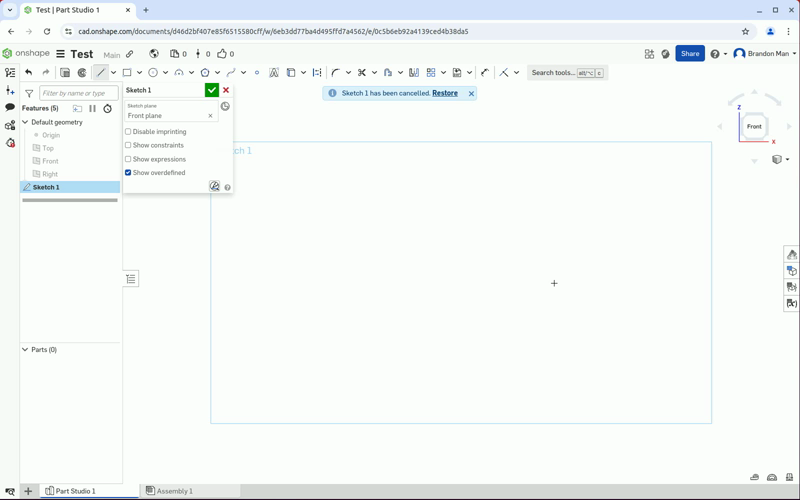
key_up(shift)
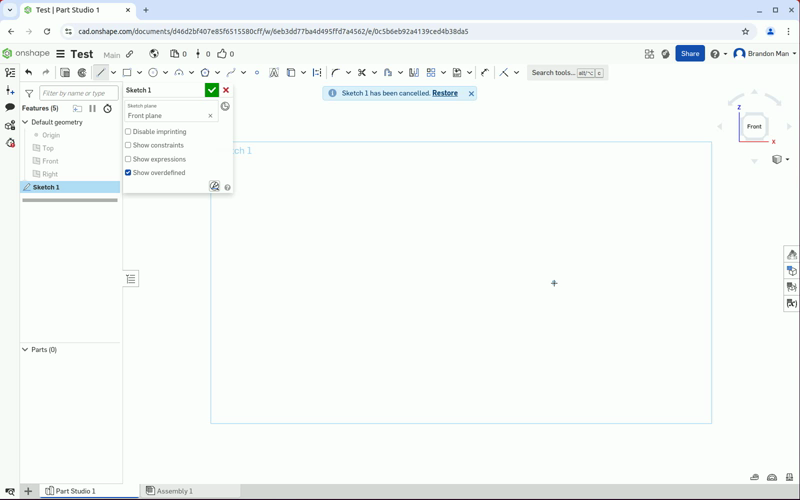
key_down(shift)
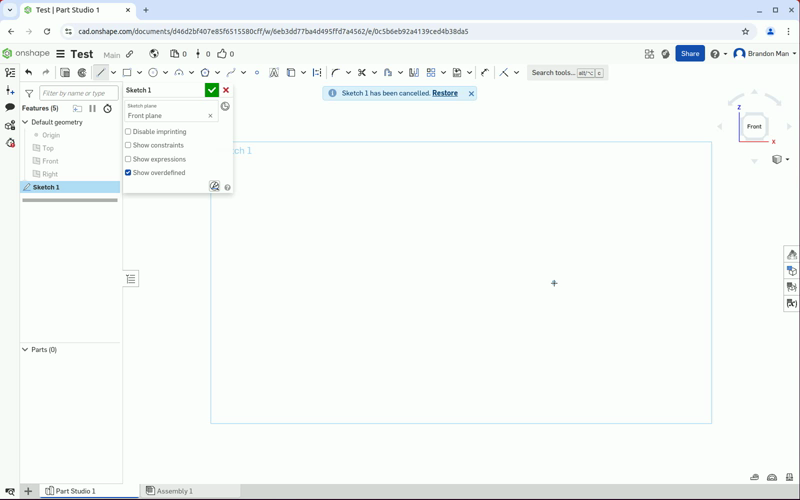
mouse_move(584, 282)
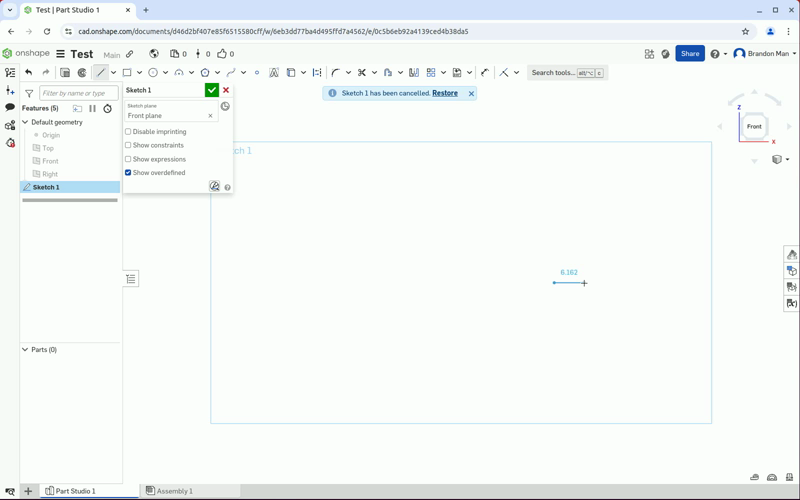
mouse_move(574, 282)
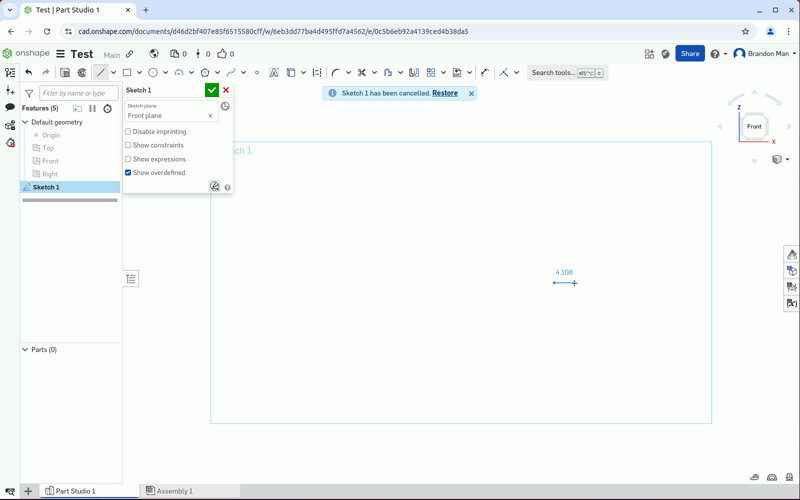
click(574, 282)
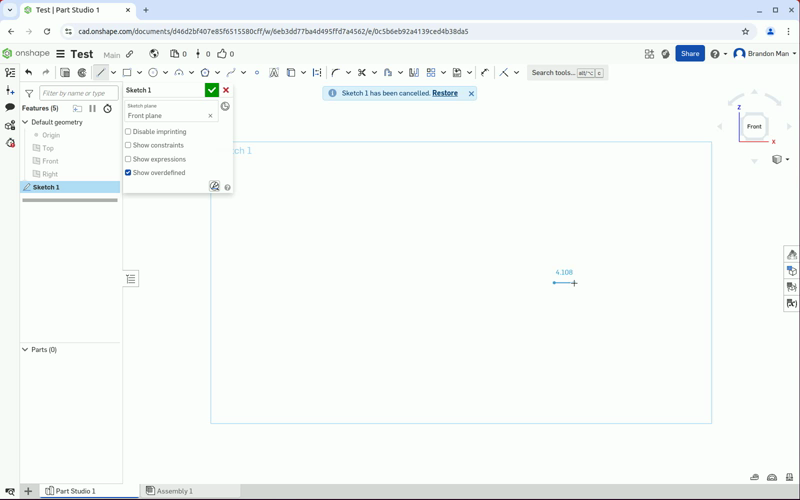
key_up(shift)
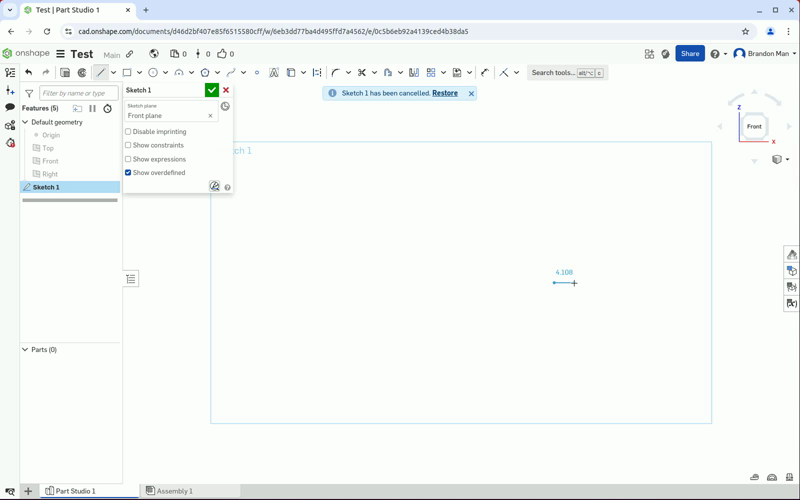
key_down(shift)
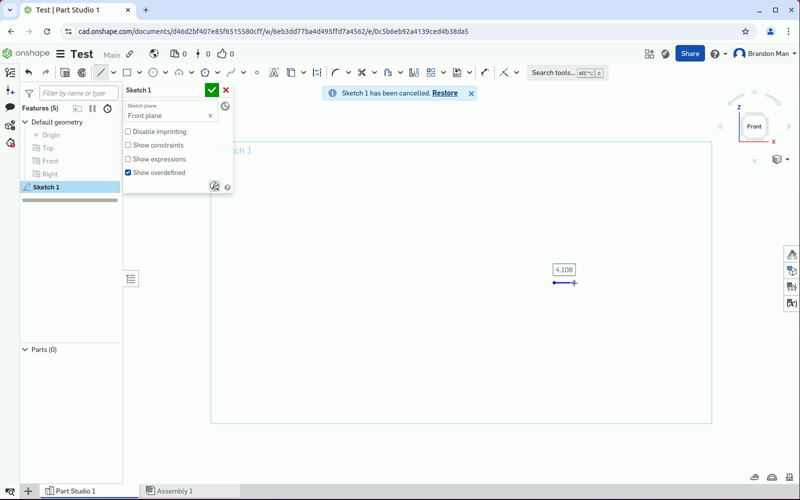
mouse_move(589, 282)
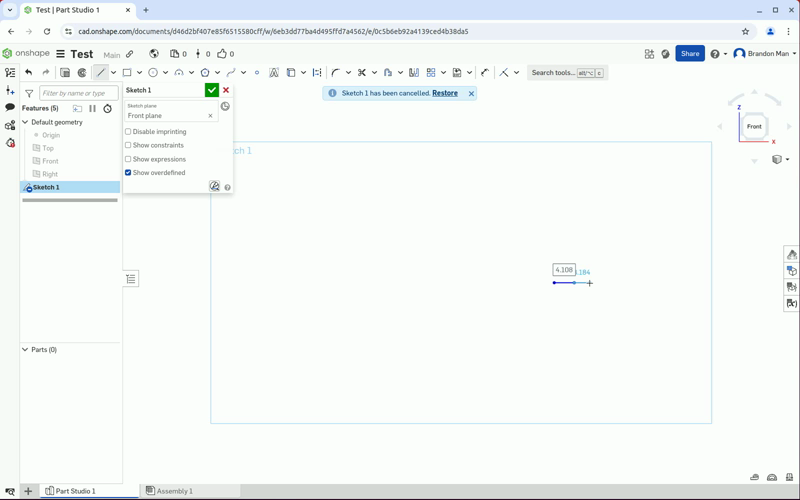
mouse_move(574, 273)
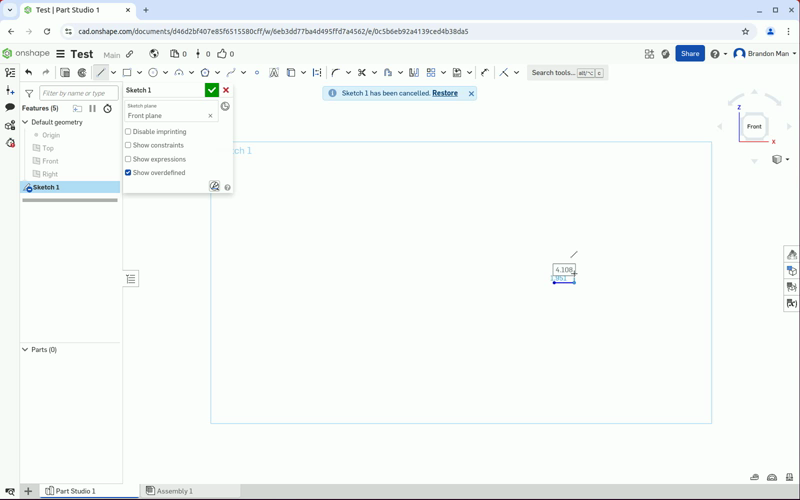
click(574, 273)
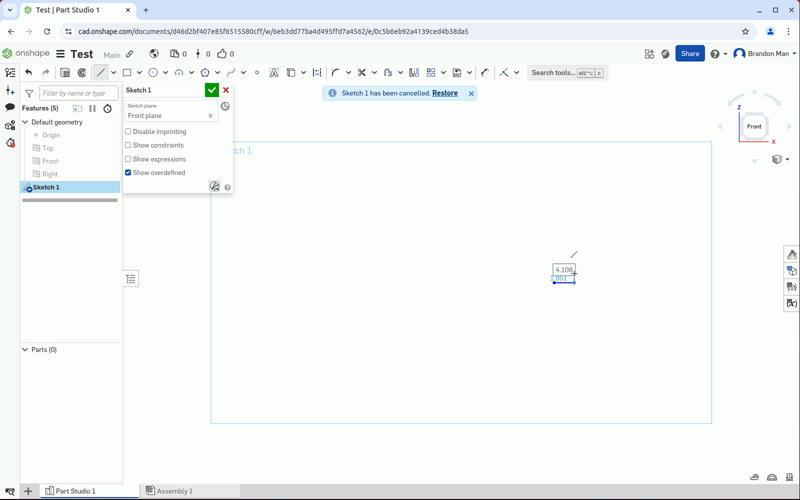
key_up(shift)
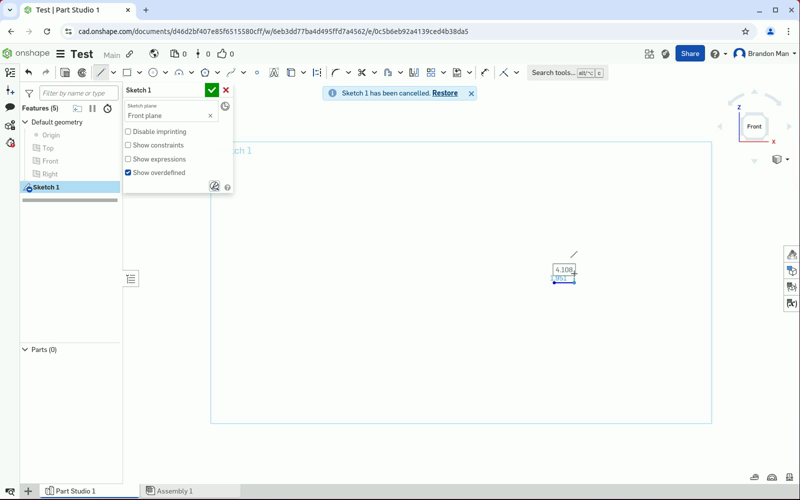
key_down(shift)
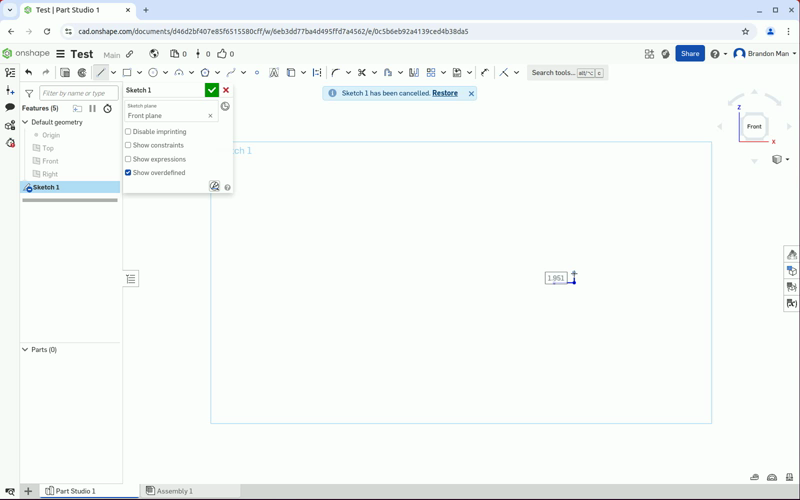
mouse_move(589, 273)
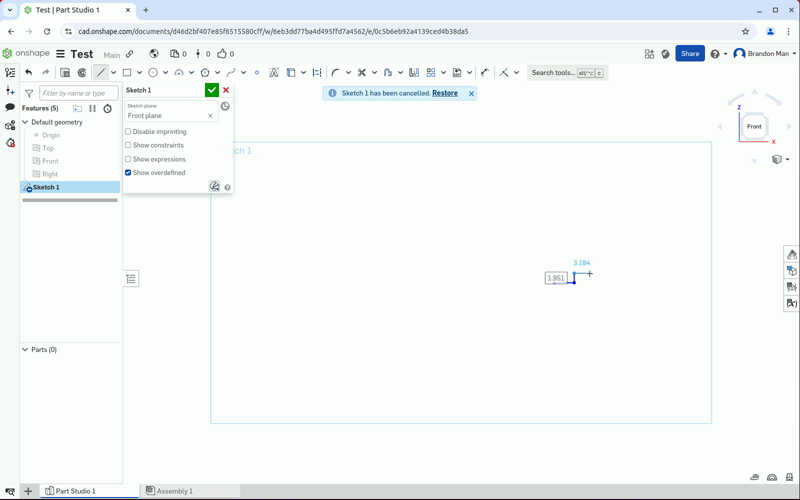
mouse_move(554, 273)
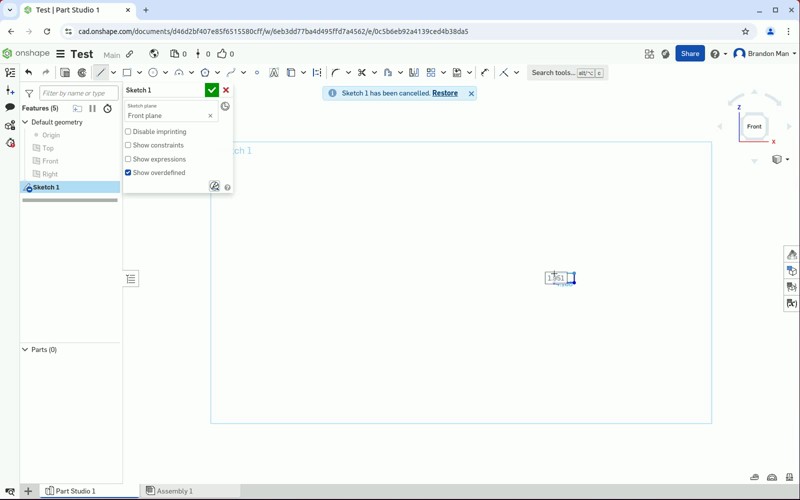
click(554, 273)
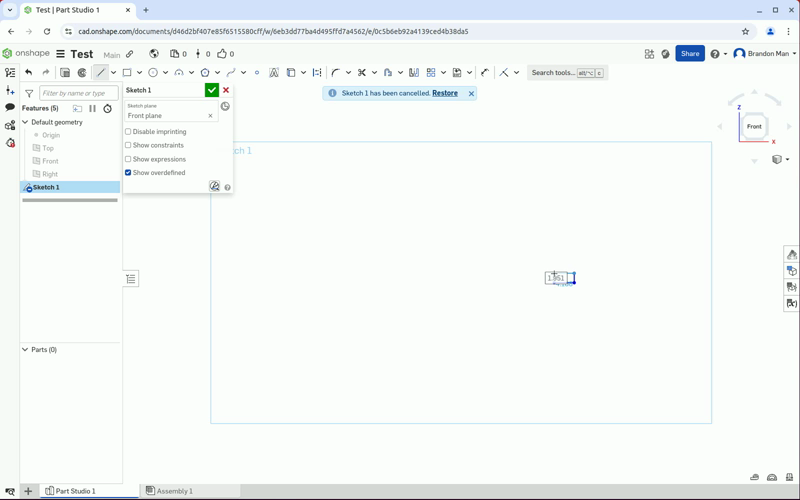
key_up(shift)
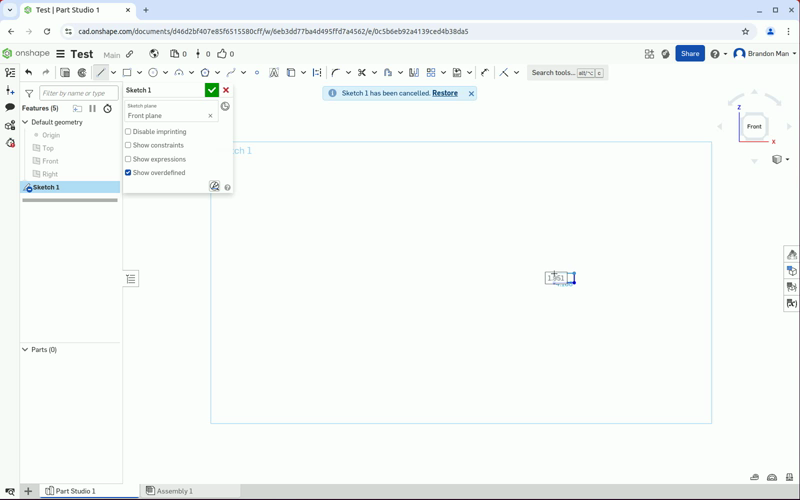
mouse_move(584, 273)
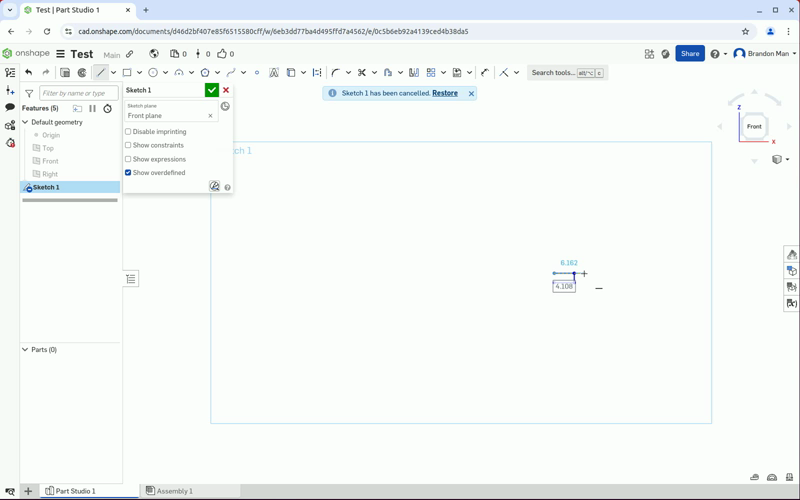
key_down(shift)
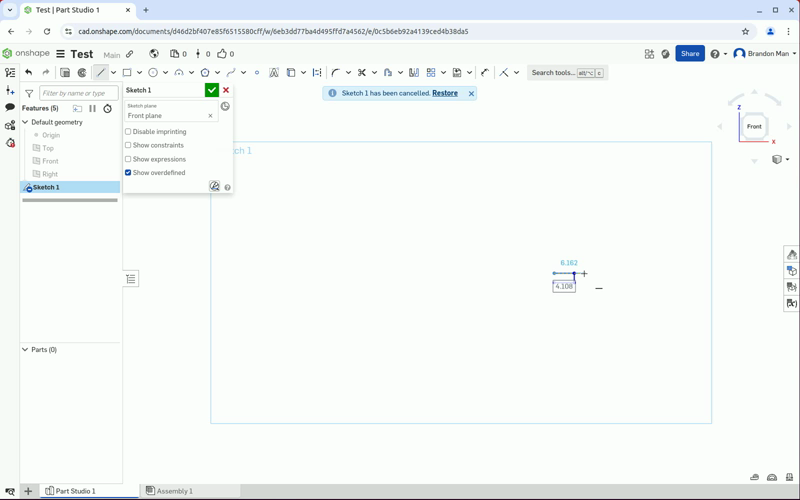
mouse_move(554, 282)
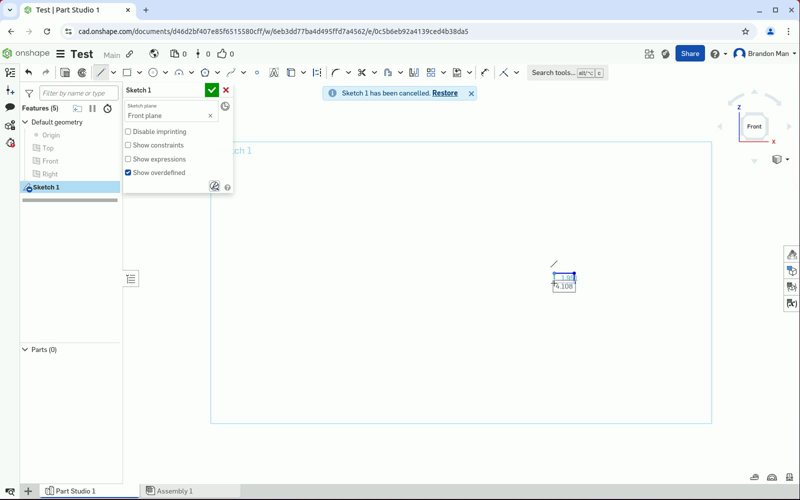
key_up(shift)
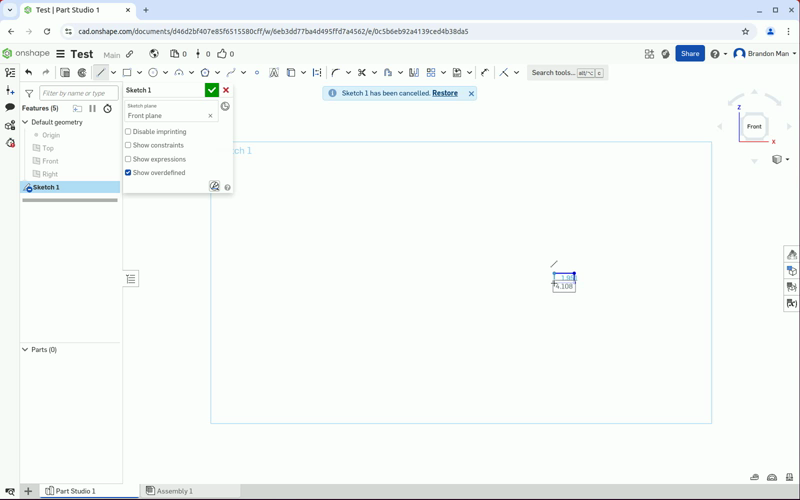
click(554, 282)
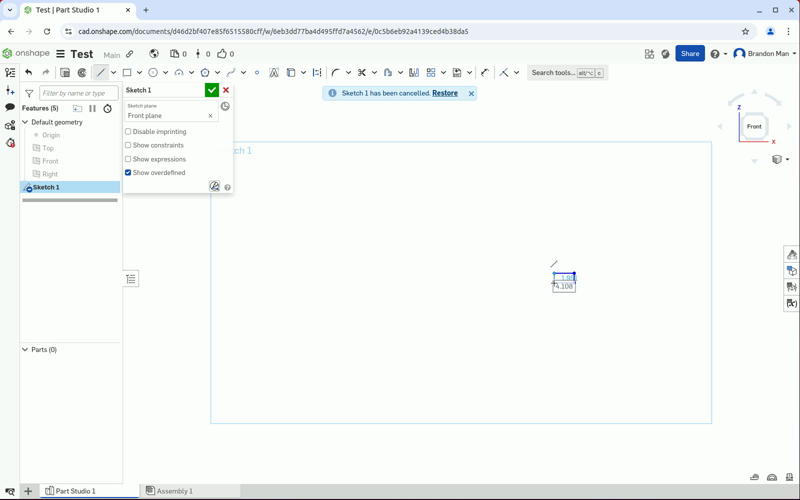
key(esc)
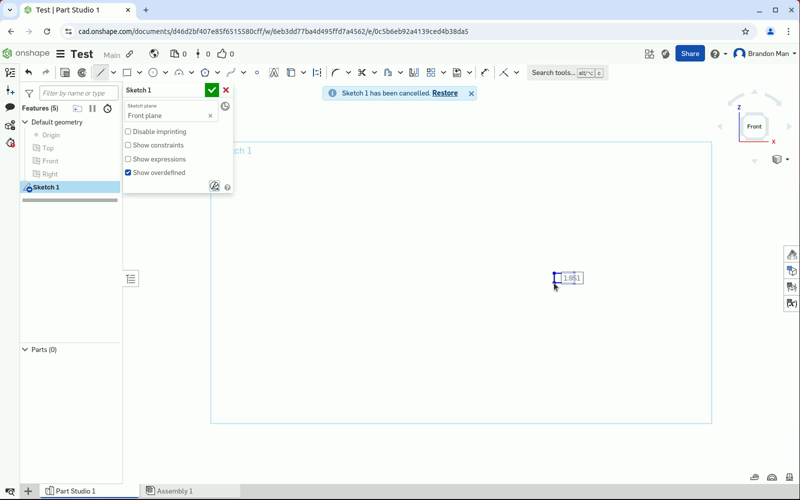
mouse_move(555, 276)
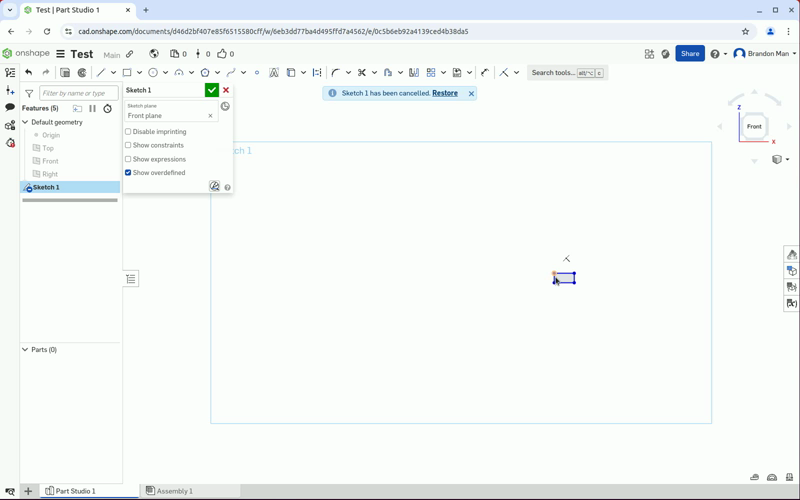
scroll(6)
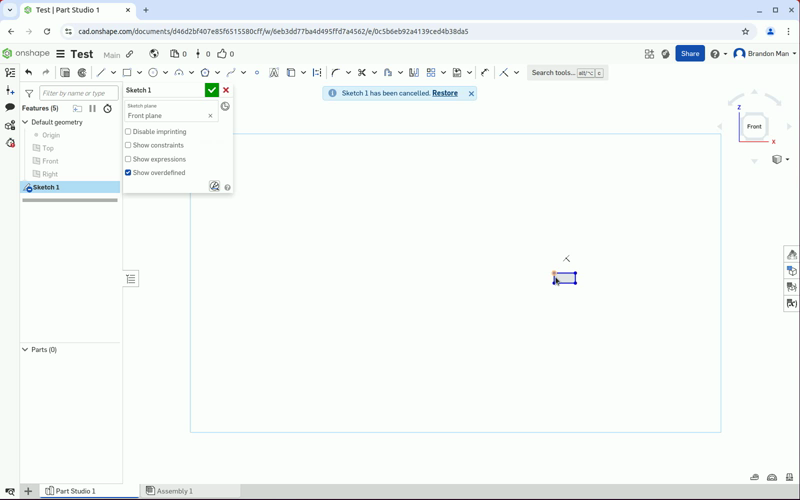
scroll(6)
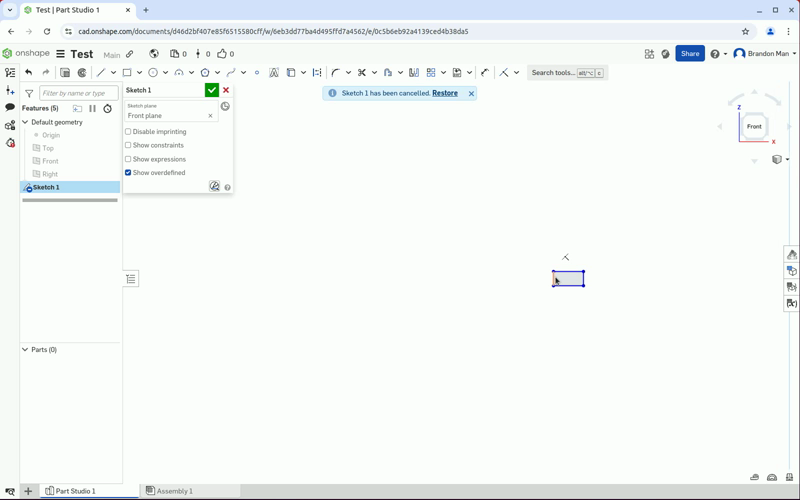
scroll(6)
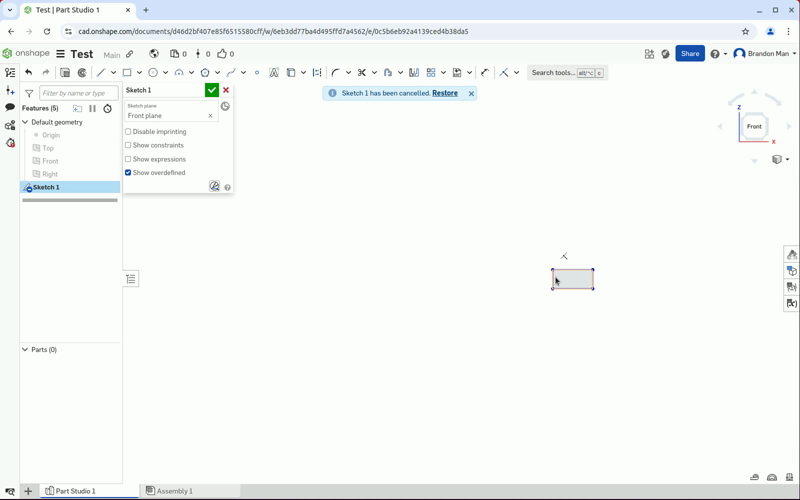
scroll(6)
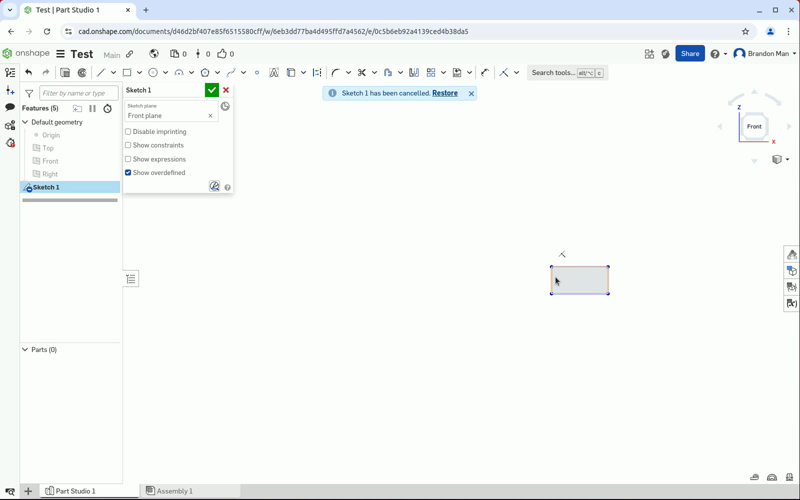
scroll(6)
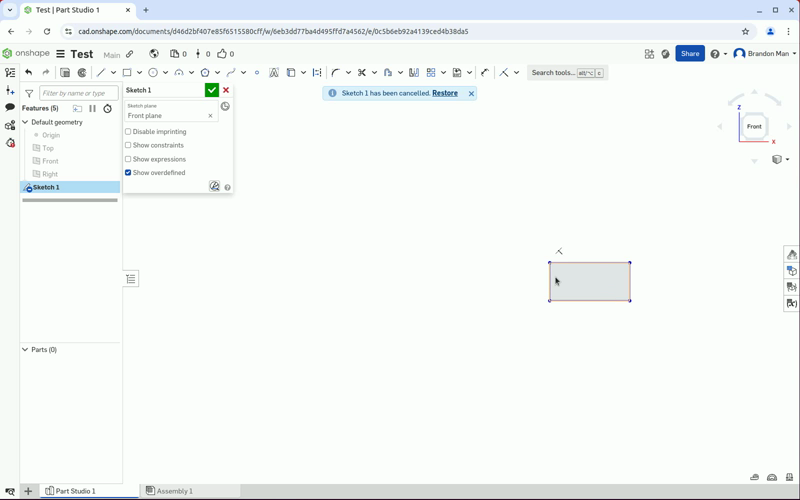
scroll(6)
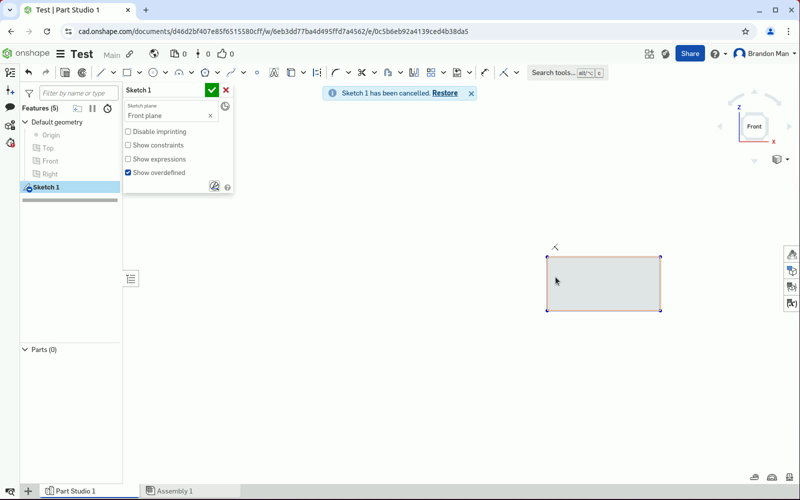
scroll(6)
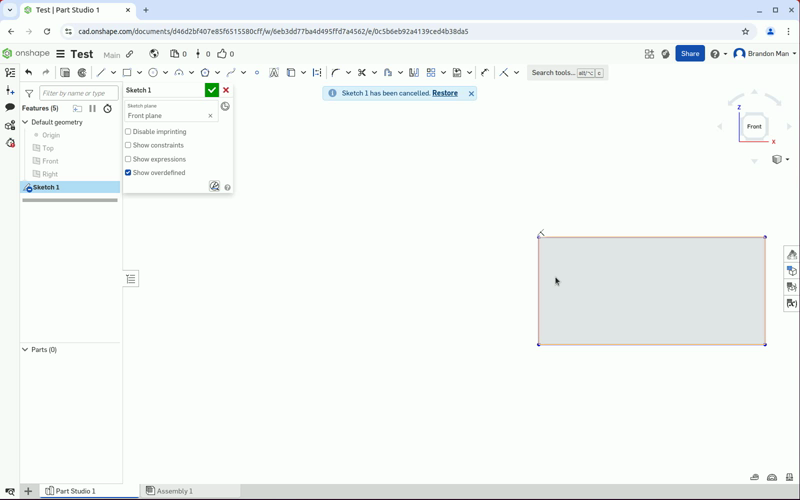
click(555, 276)
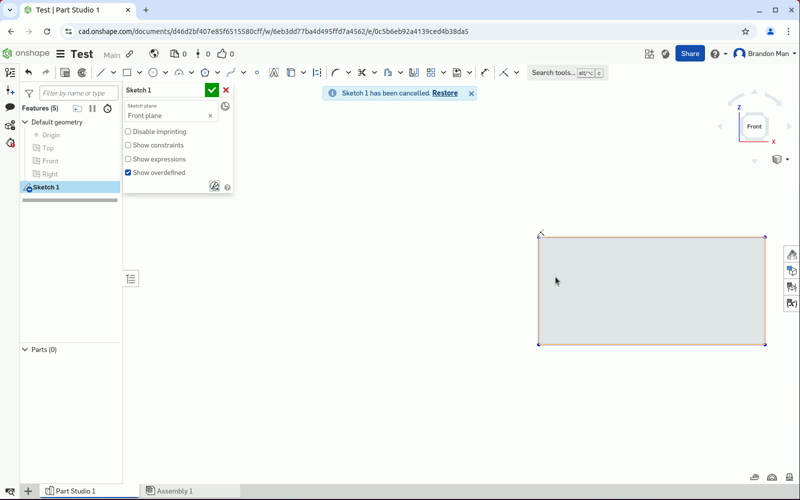
scroll(-6)
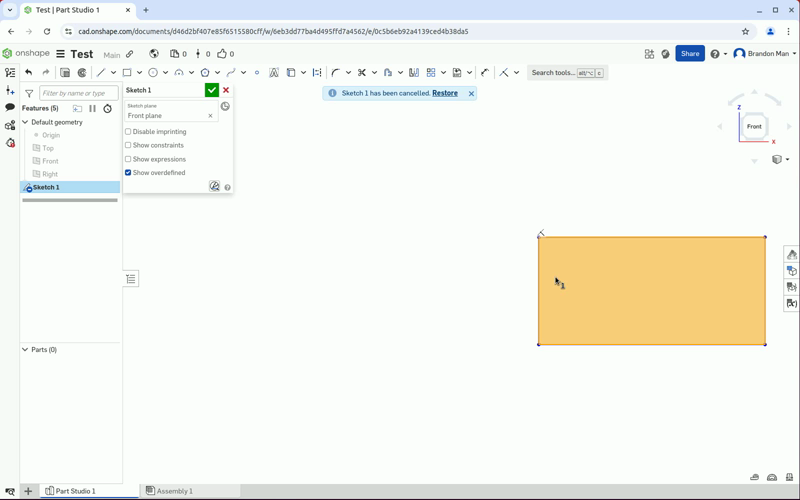
scroll(-6)
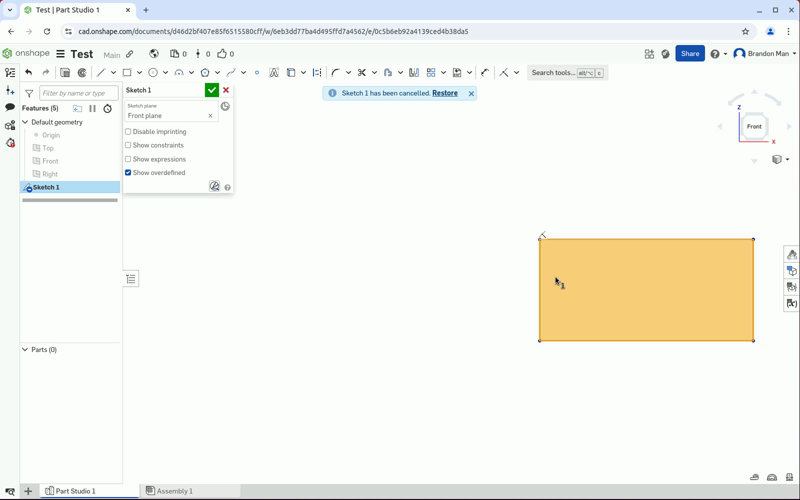
scroll(-6)
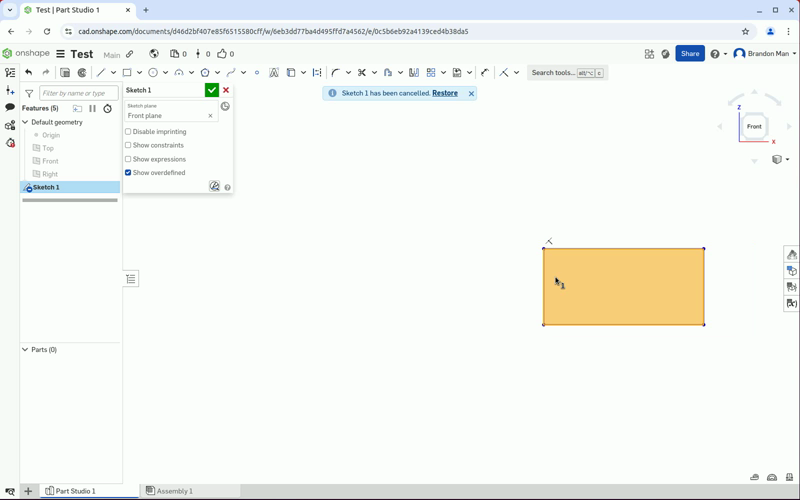
scroll(-6)
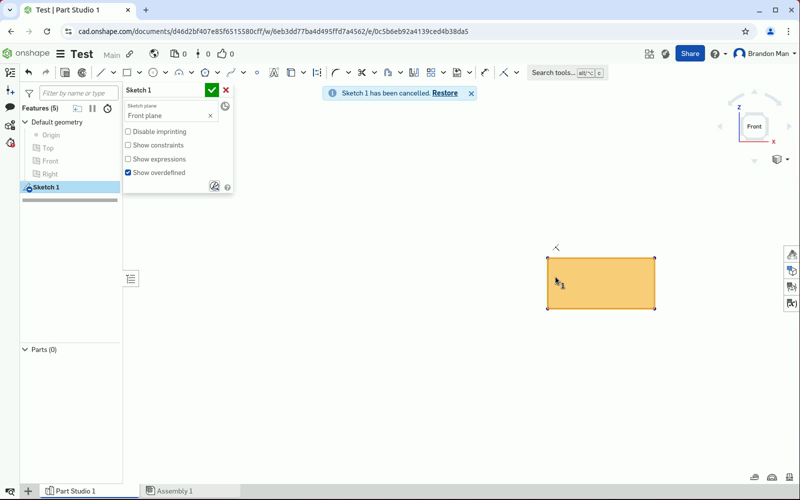
scroll(-6)
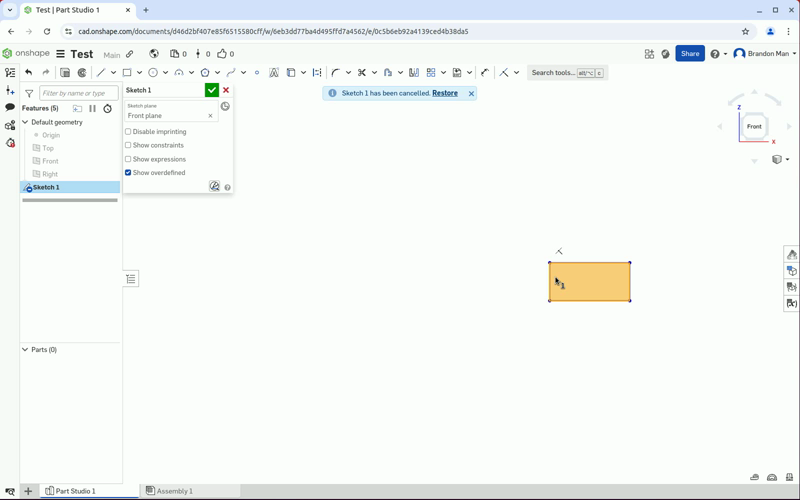
scroll(-6)
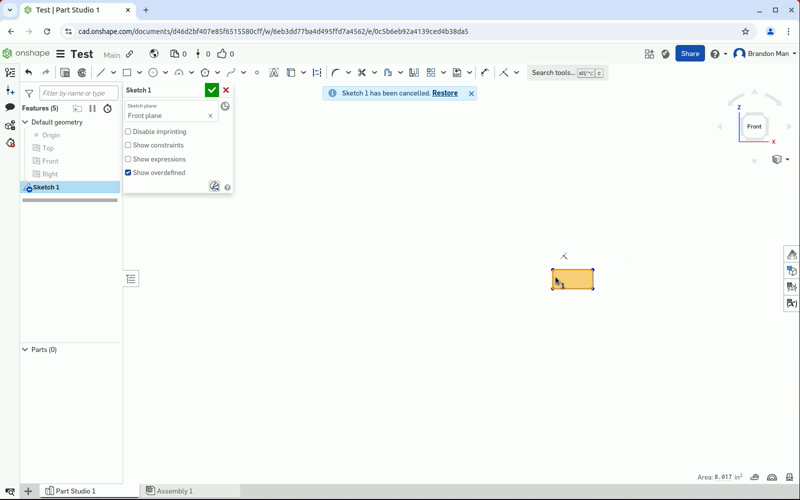
scroll(-6)
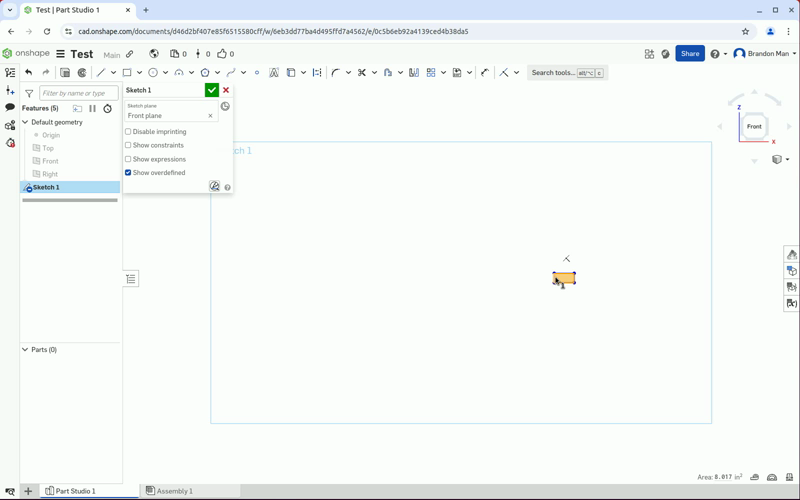
mouse_move(73, 352)
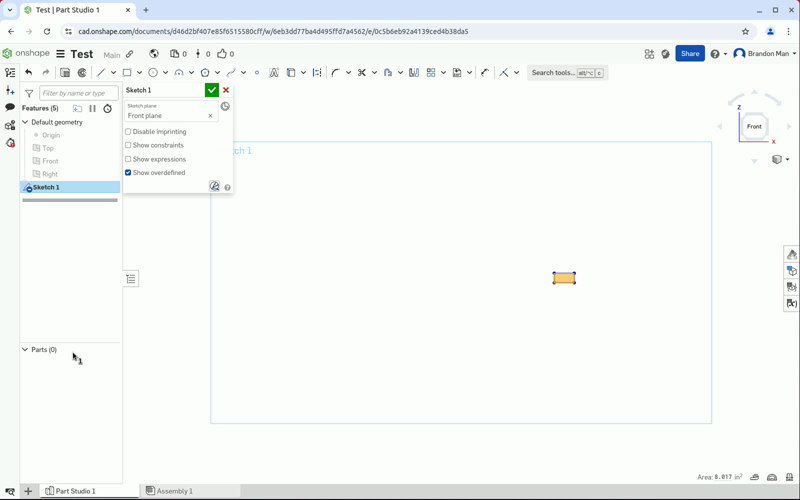
key(shift+y)
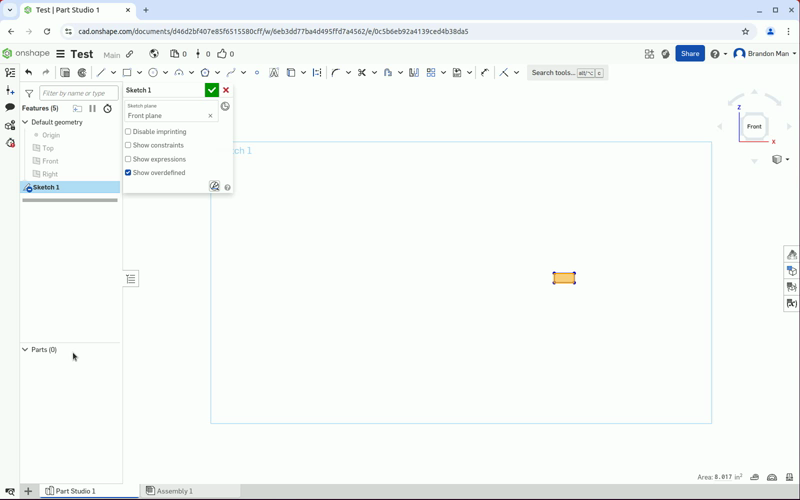
key(shift+e)
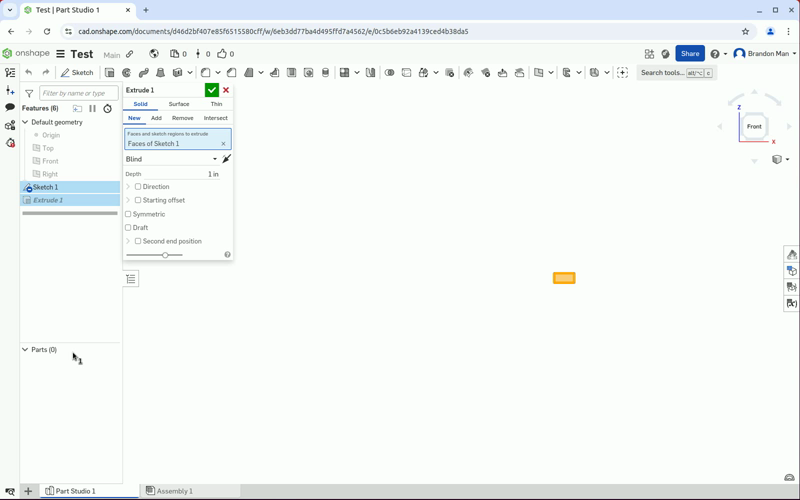
mouse_move(143, 106)
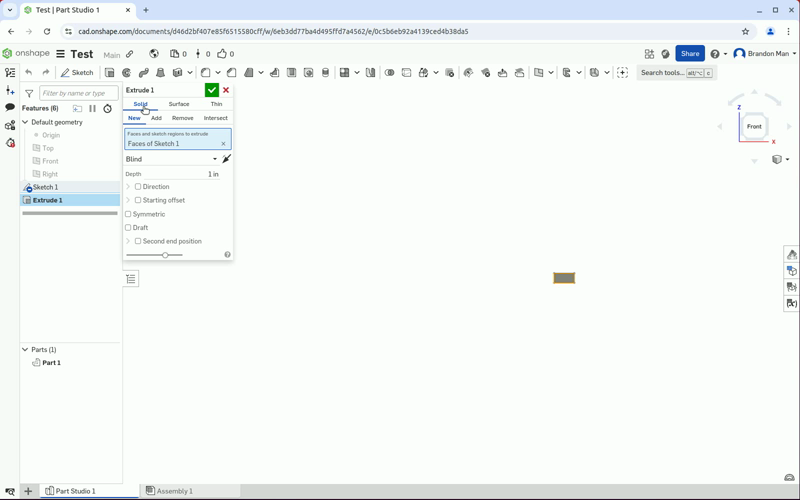
click(143, 106)
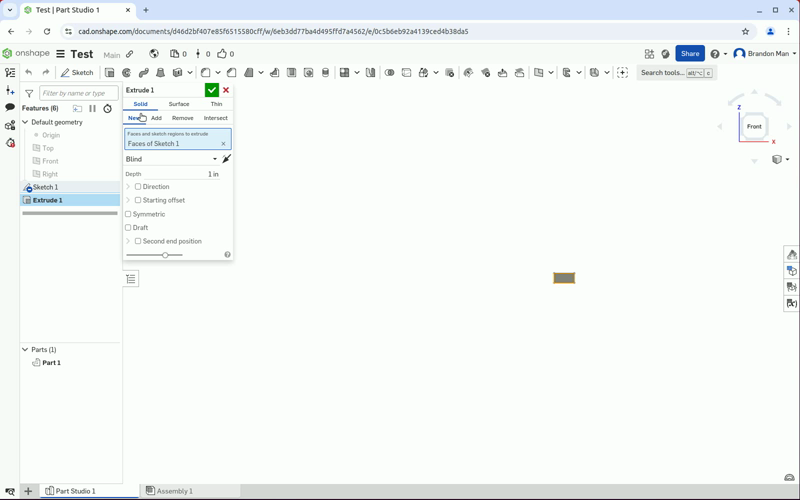
mouse_move(137, 120)
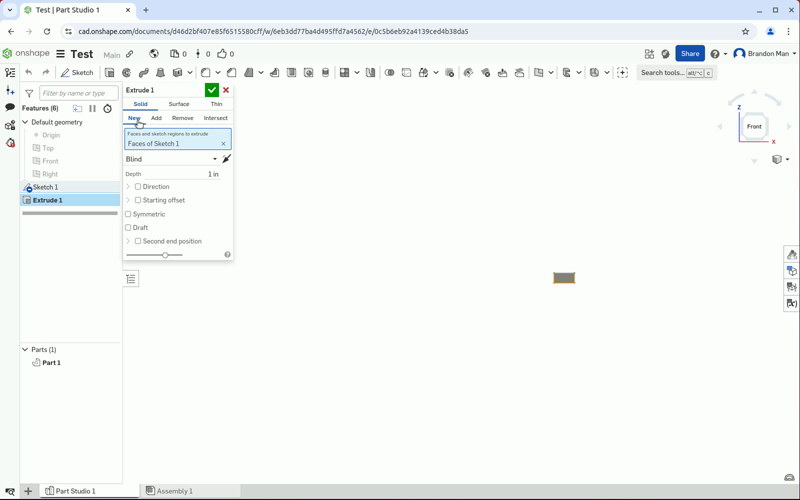
click(137, 120)
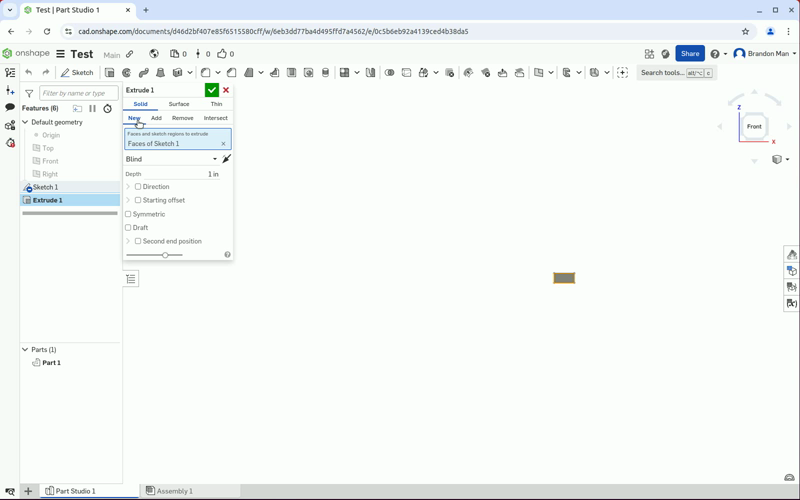
key(tab, 4)
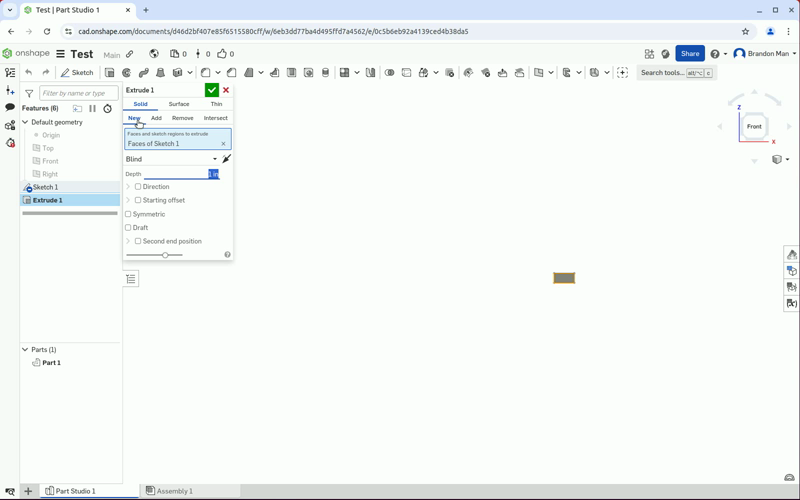
text(2.166)
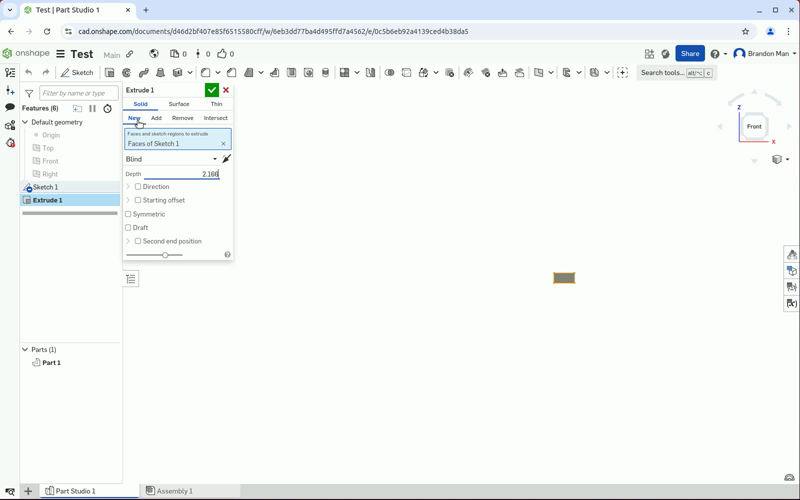
key(enter)
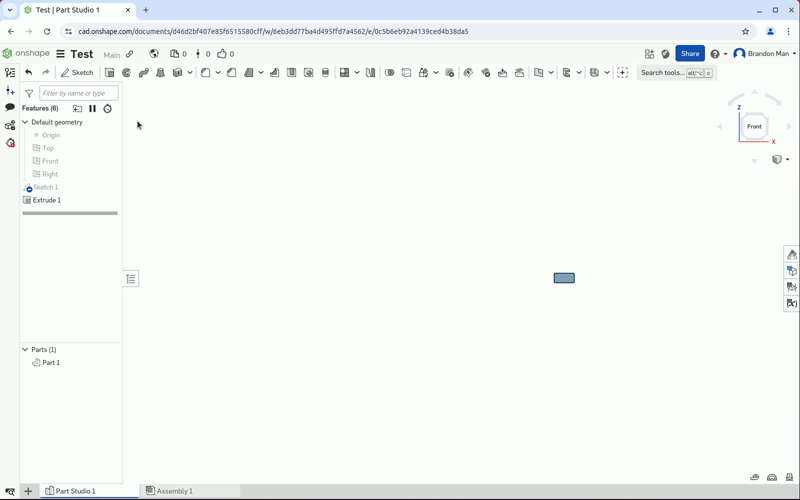
key(shift+h)
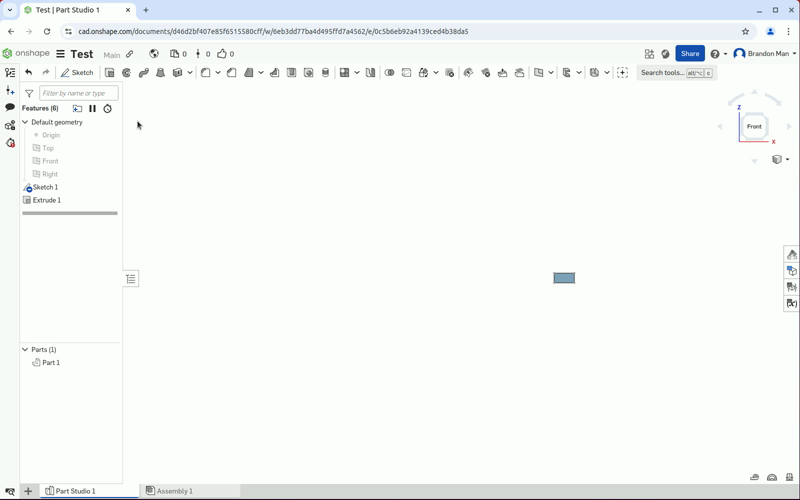
key(shift+h)
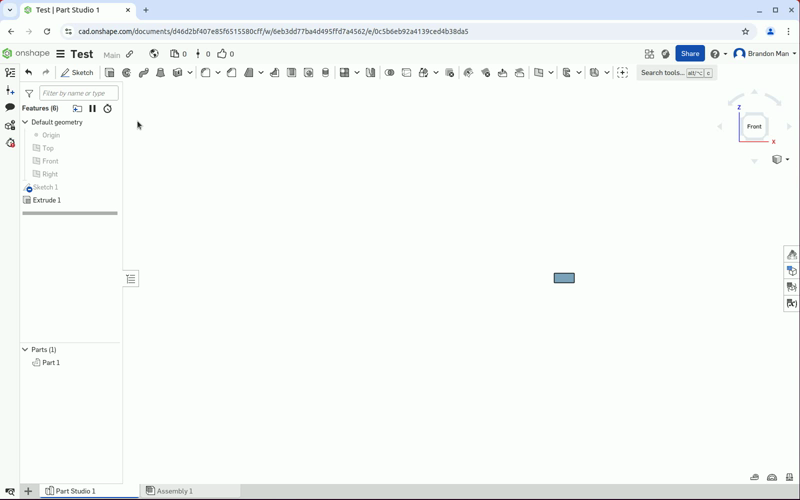
mouse_move(73, 189)
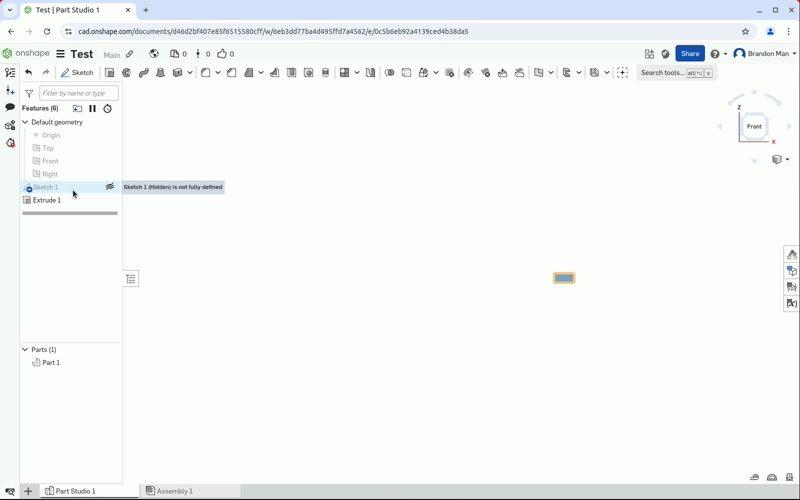
click(73, 189)
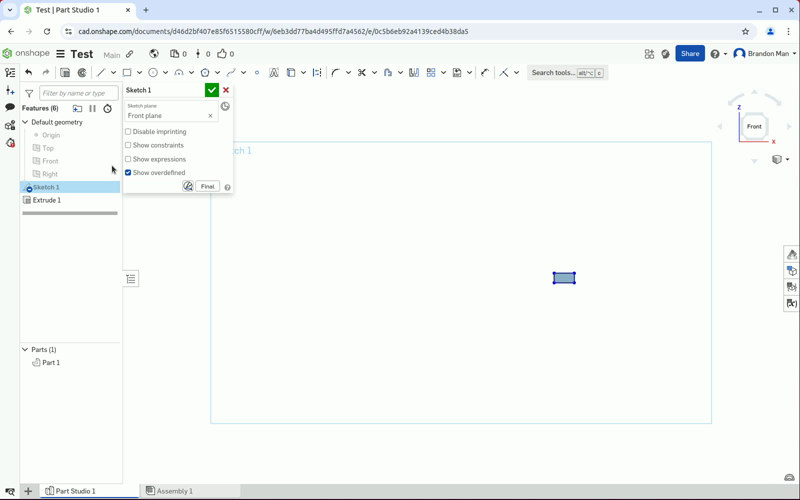
mouse_move(229, 92)
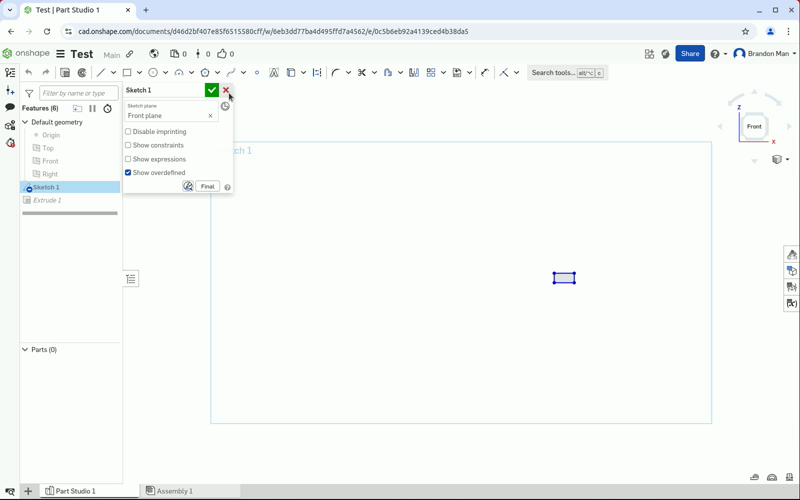
click(229, 92)
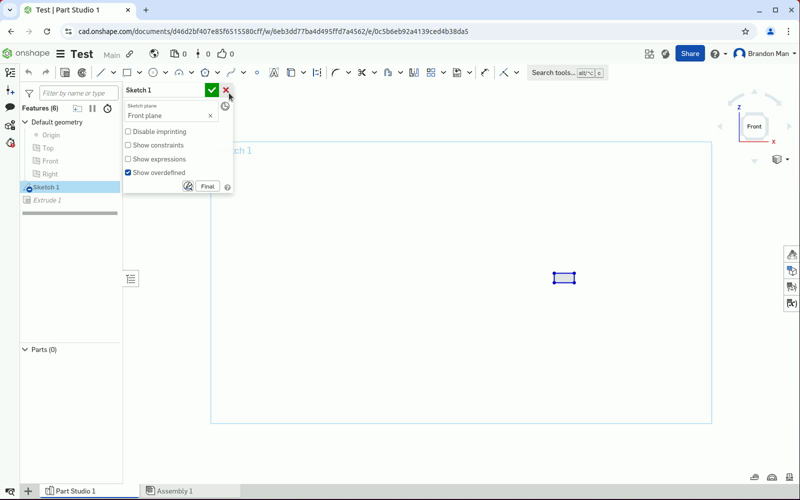
key(shift+s)
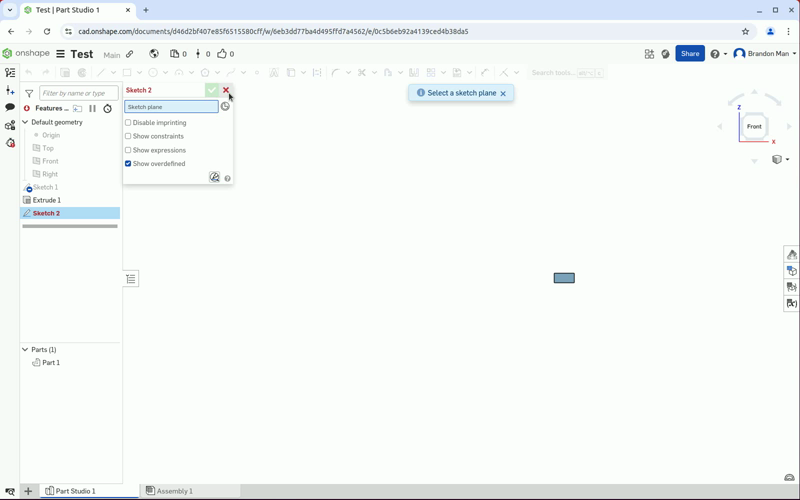
mouse_move(73, 163)
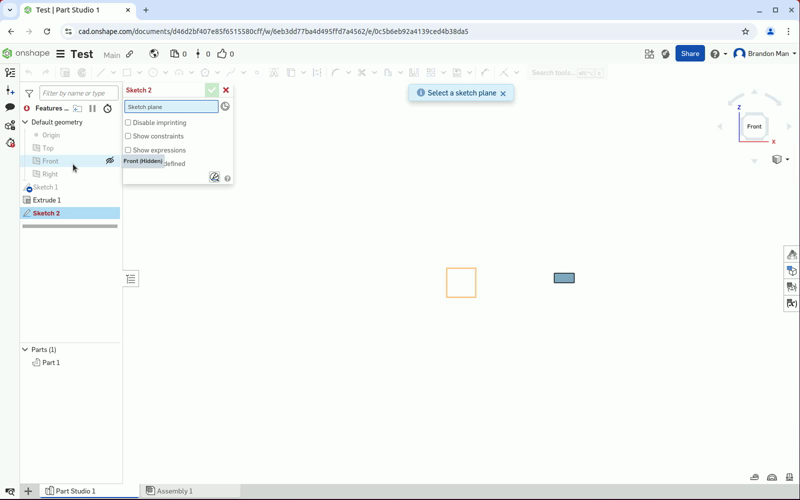
click(73, 163)
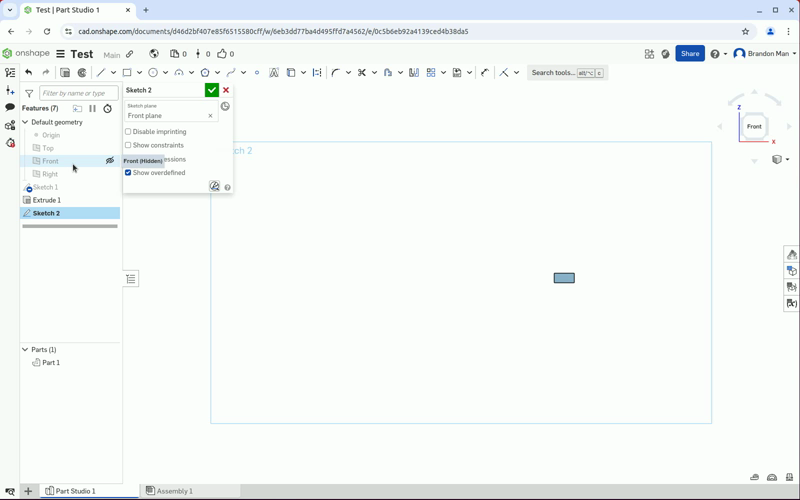
mouse_move(73, 352)
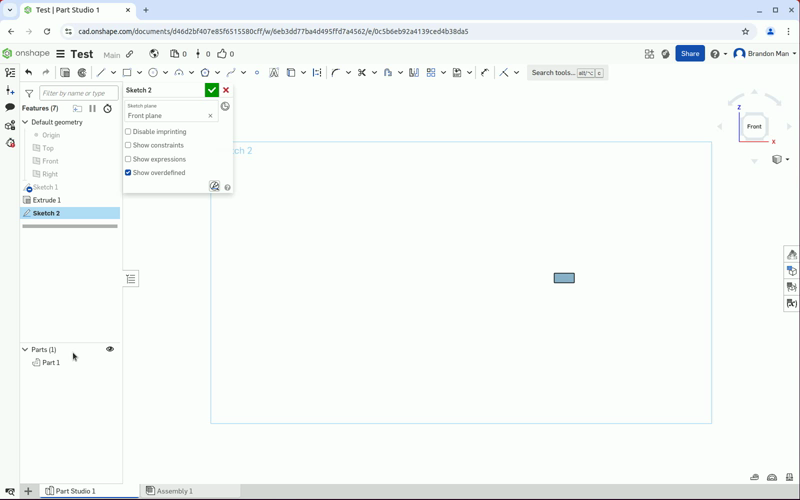
key(y)
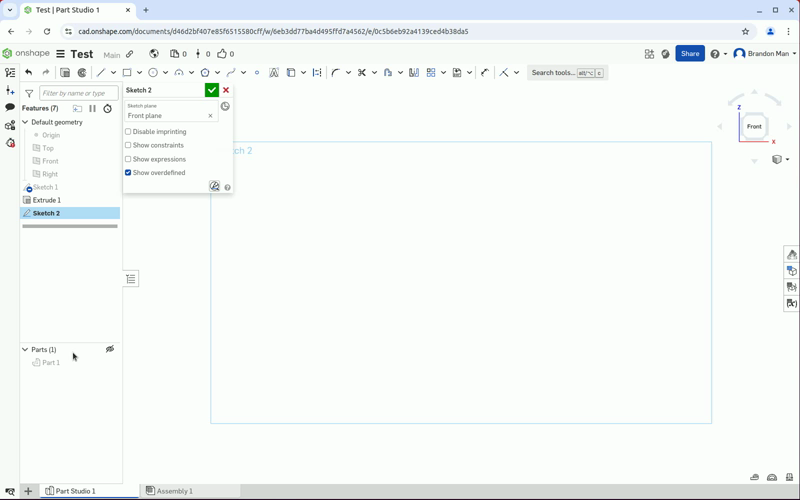
key(l)
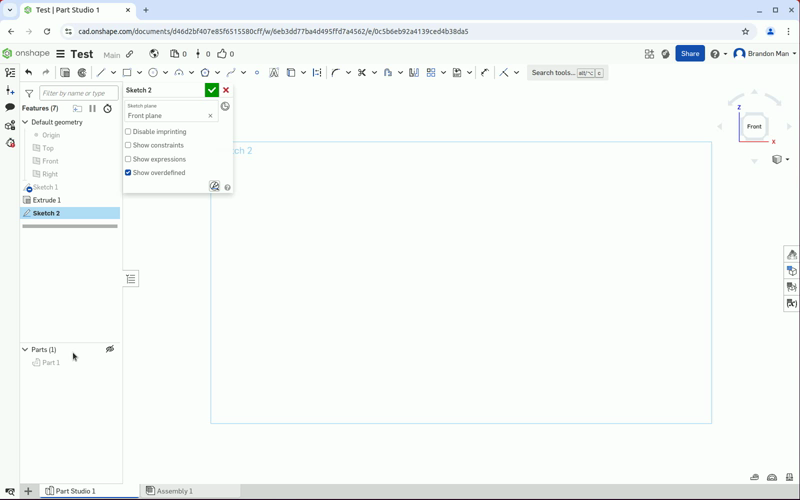
key_down(shift)
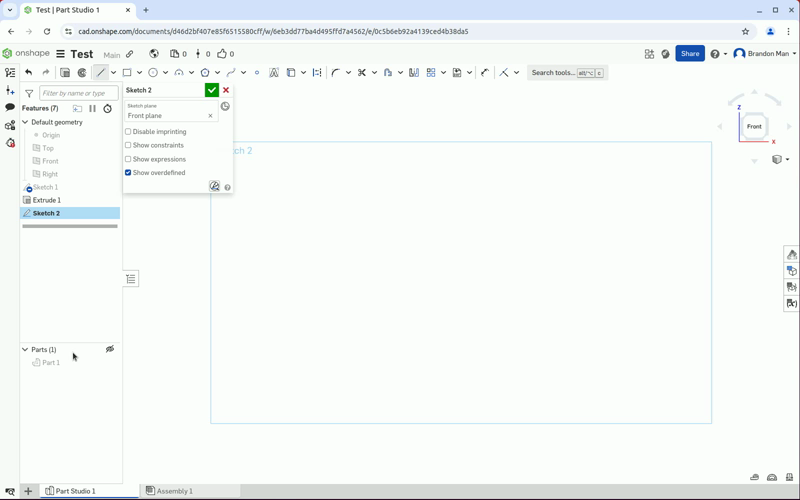
mouse_move(460, 282)
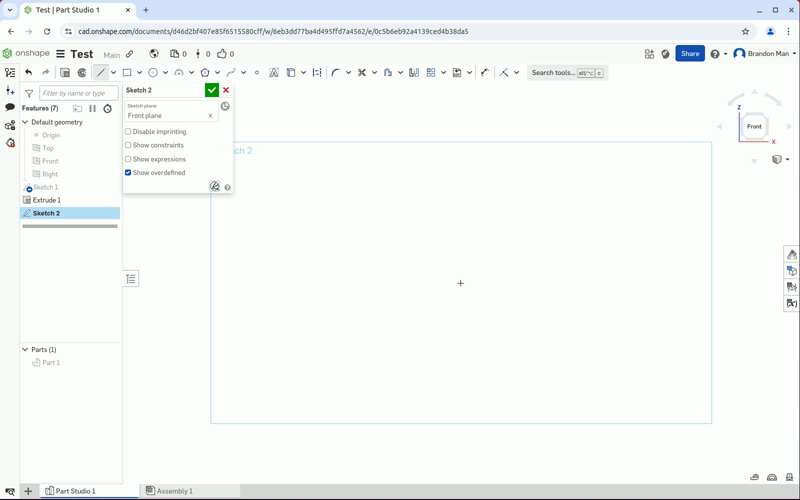
click(460, 282)
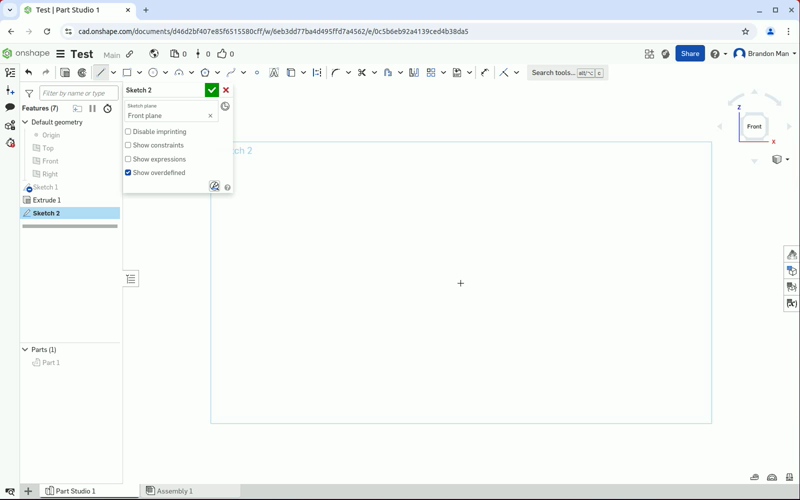
key_up(shift)
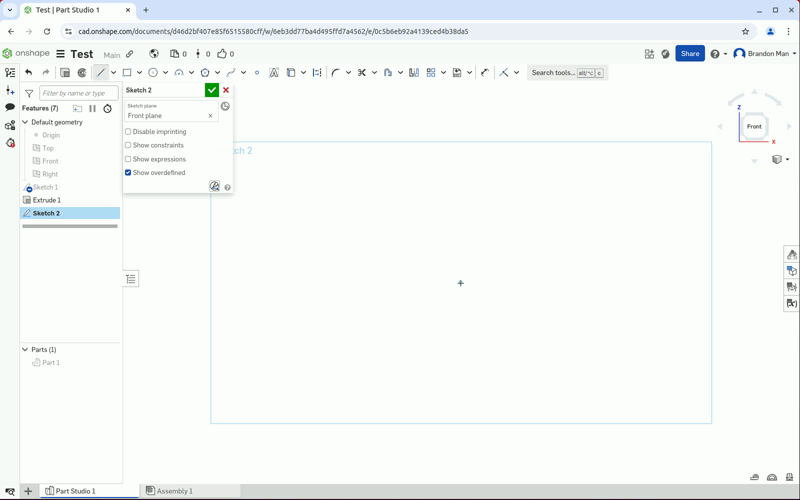
key_down(shift)
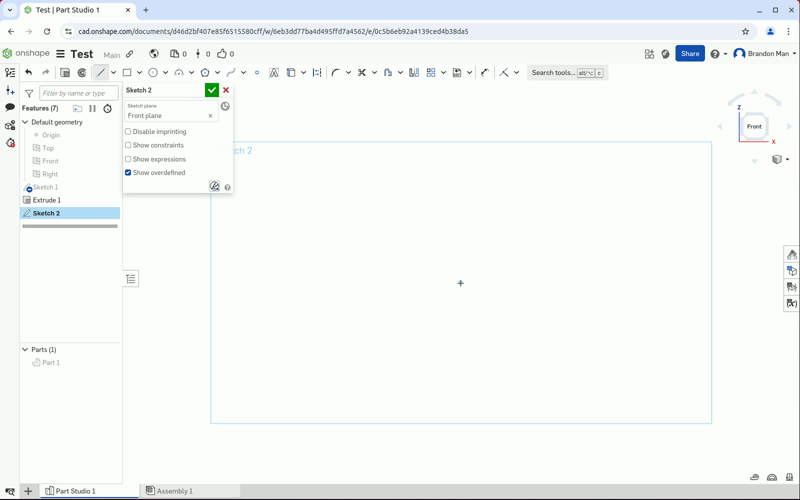
mouse_move(554, 282)
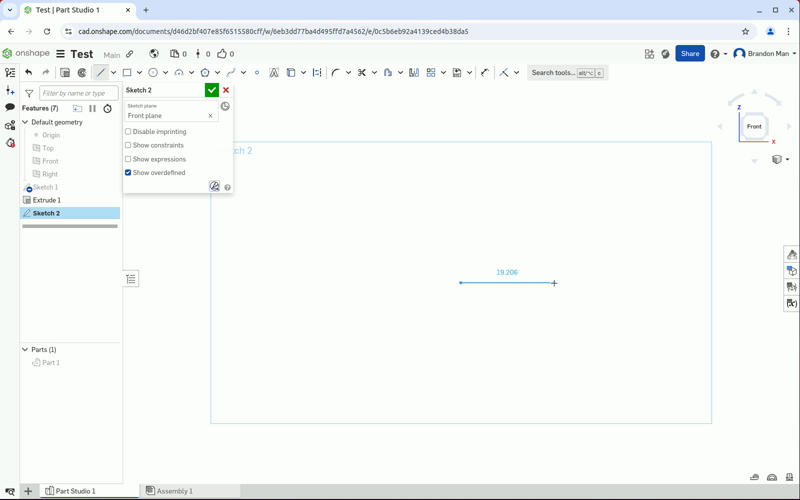
click(554, 282)
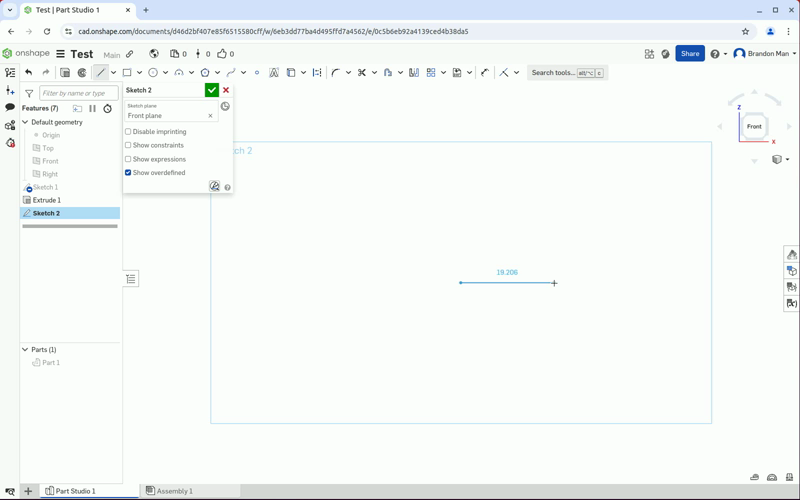
key_up(shift)
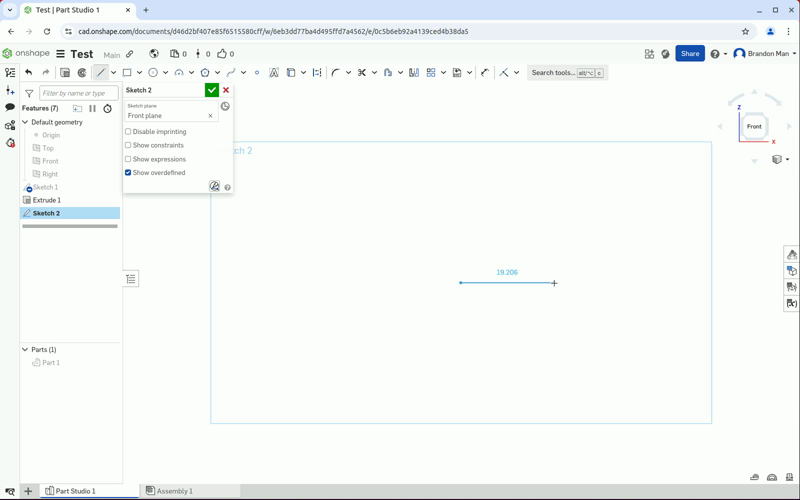
key_down(shift)
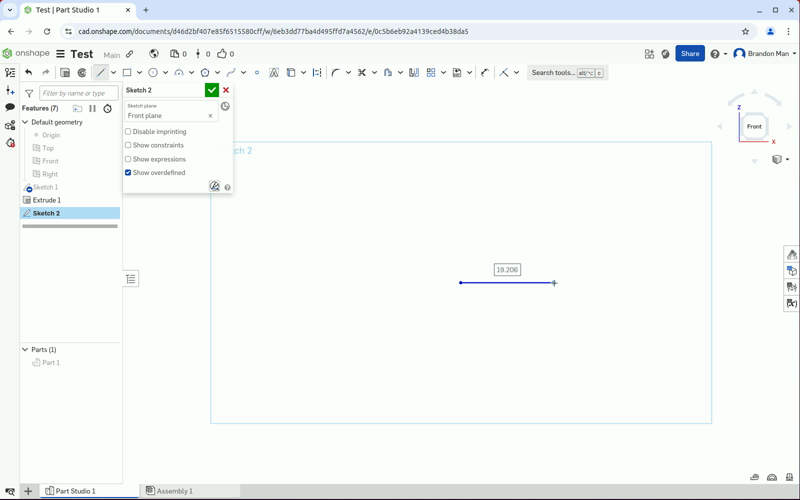
mouse_move(584, 282)
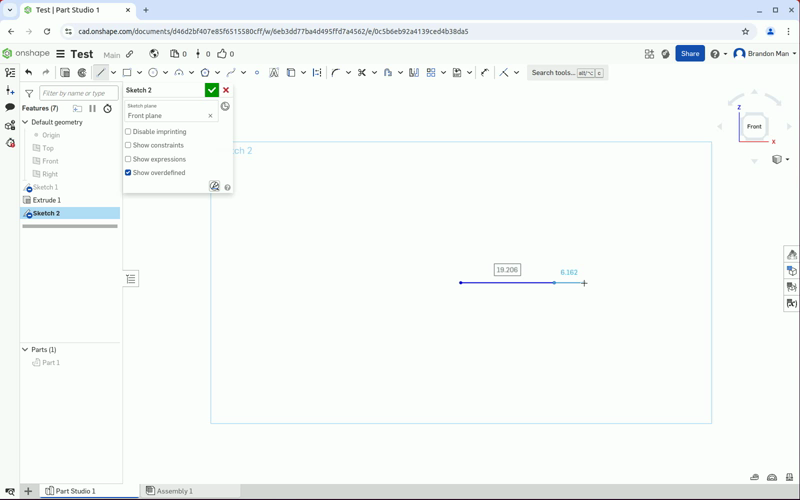
mouse_move(554, 273)
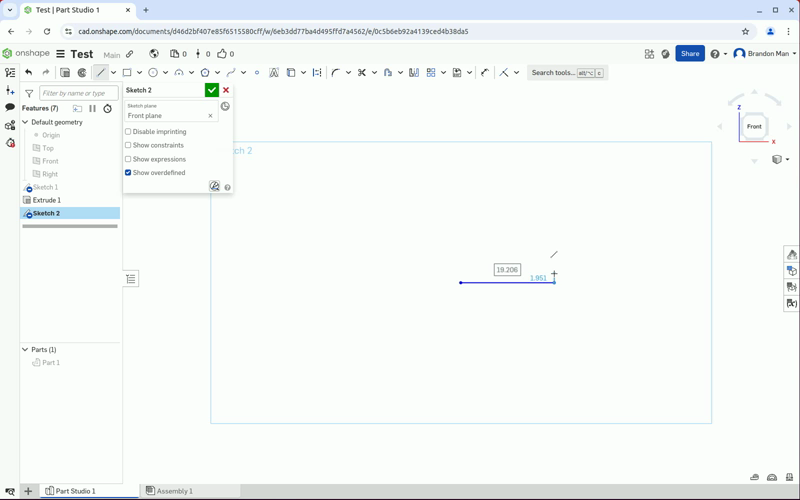
click(554, 273)
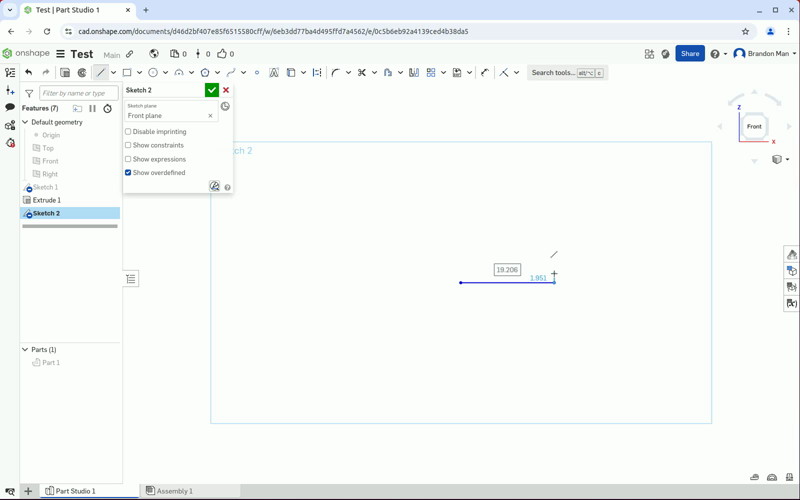
key_up(shift)
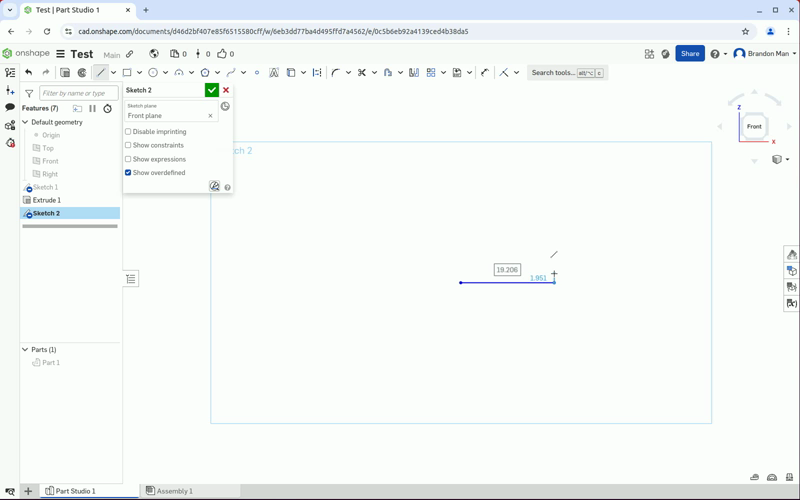
key_down(shift)
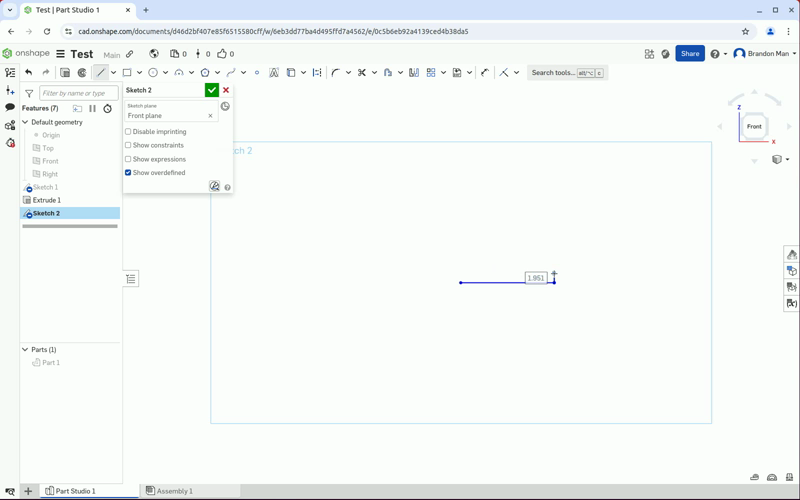
mouse_move(584, 273)
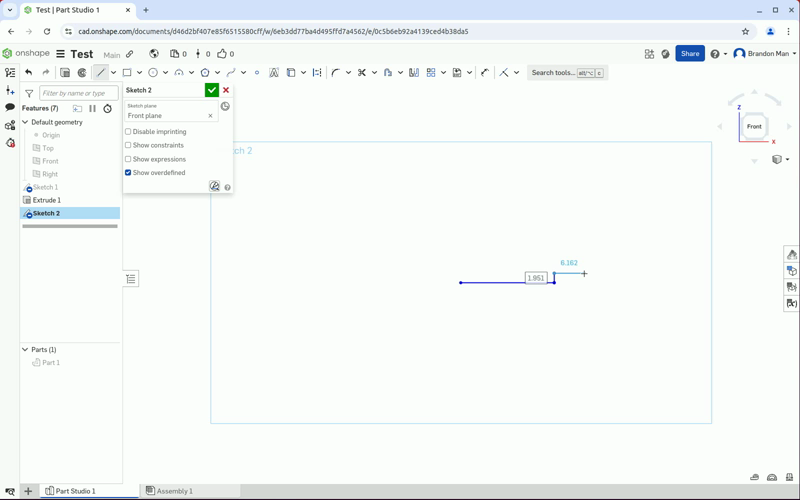
mouse_move(573, 273)
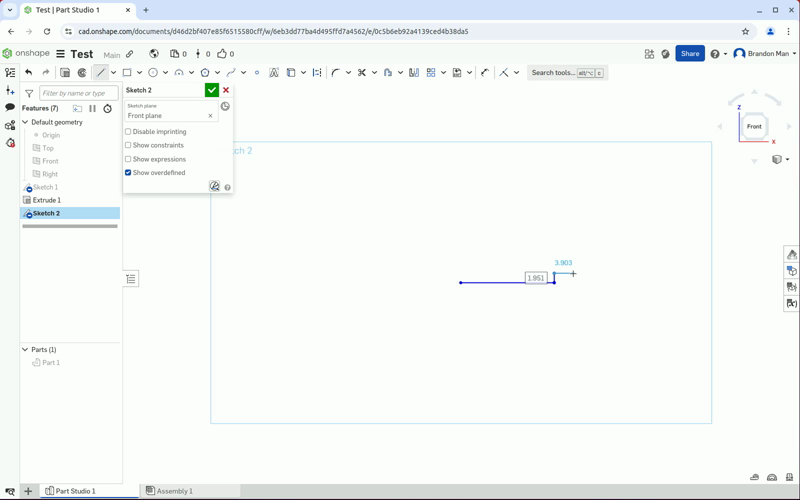
click(573, 273)
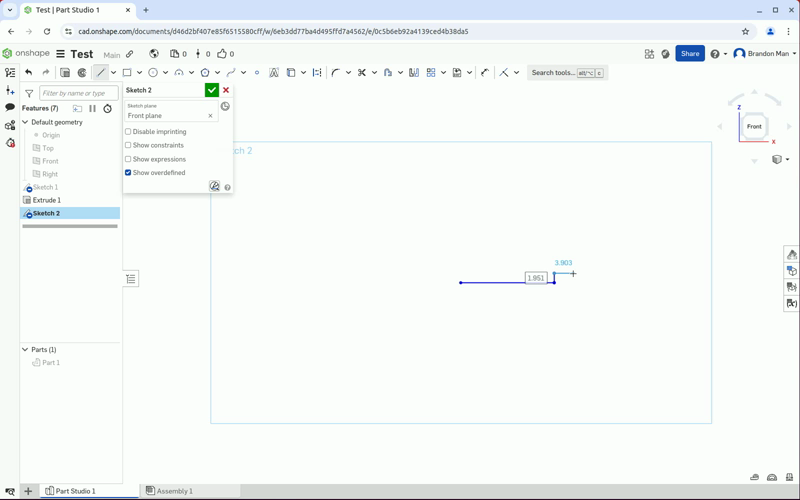
key_up(shift)
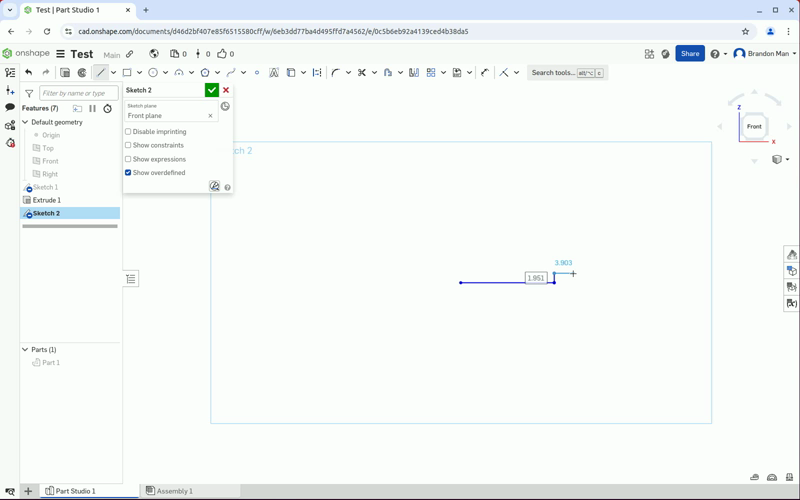
key_down(shift)
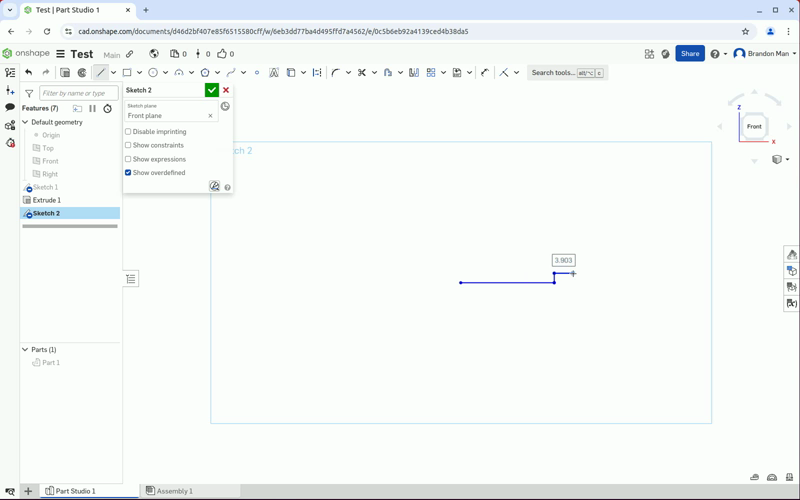
mouse_move(589, 273)
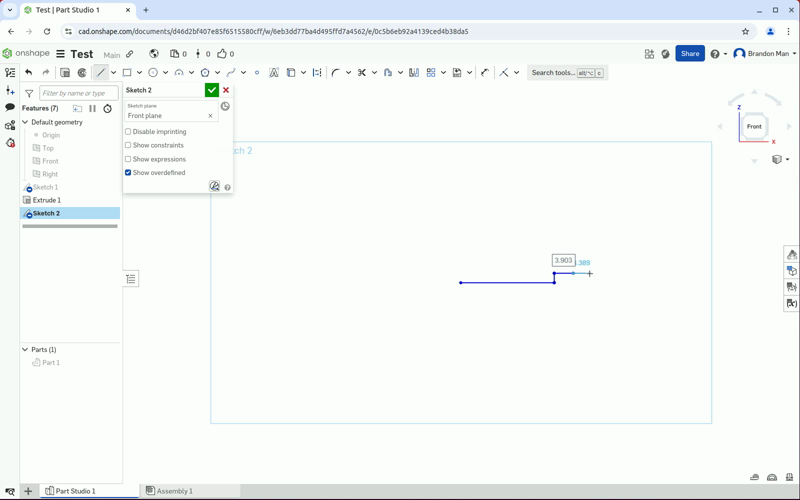
mouse_move(573, 245)
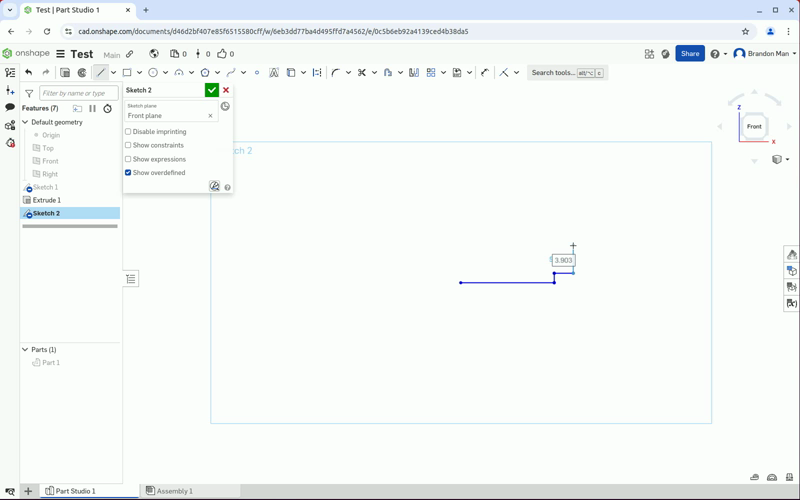
click(573, 245)
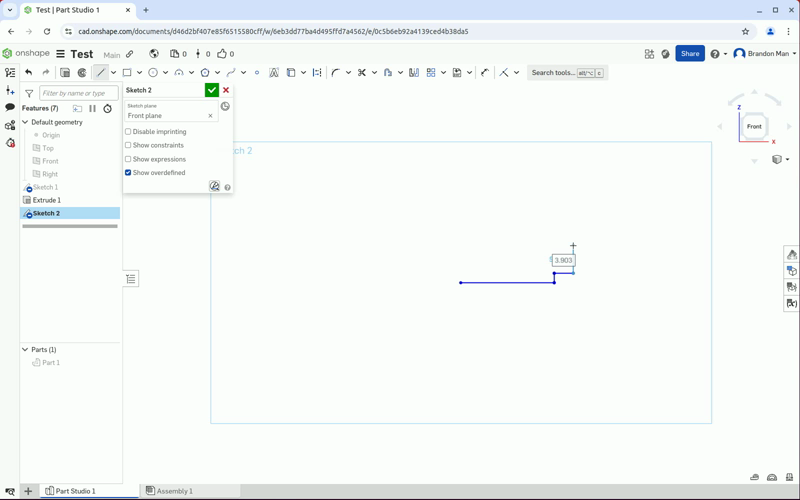
key_up(shift)
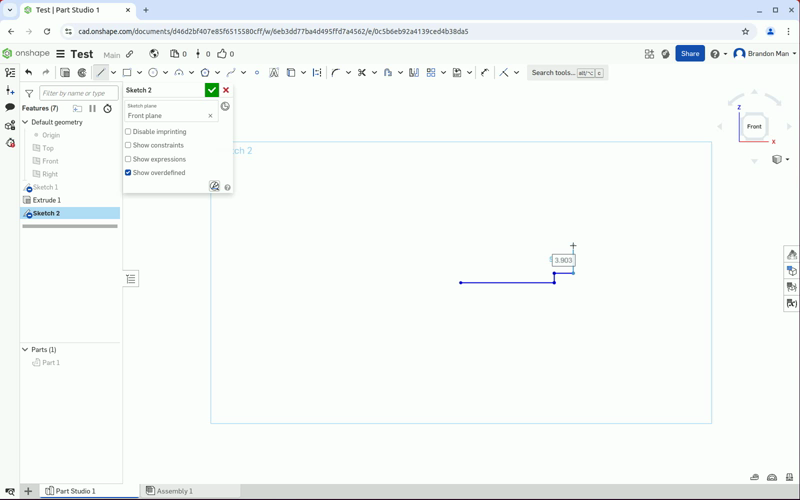
key_down(shift)
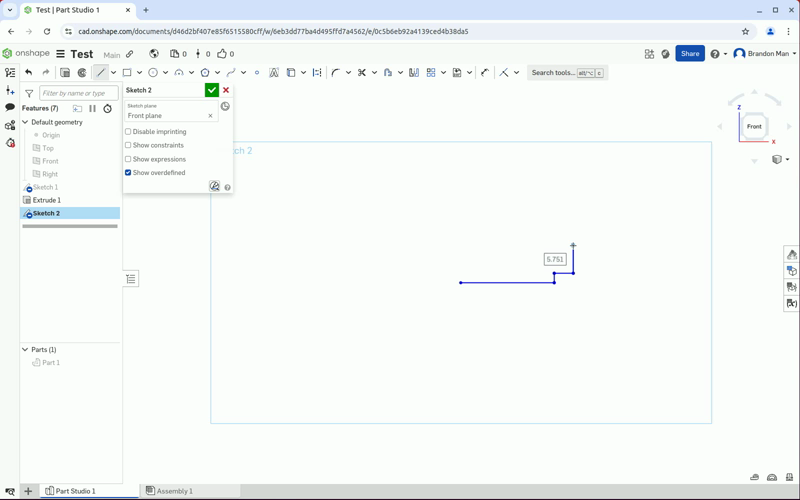
mouse_move(491, 223)
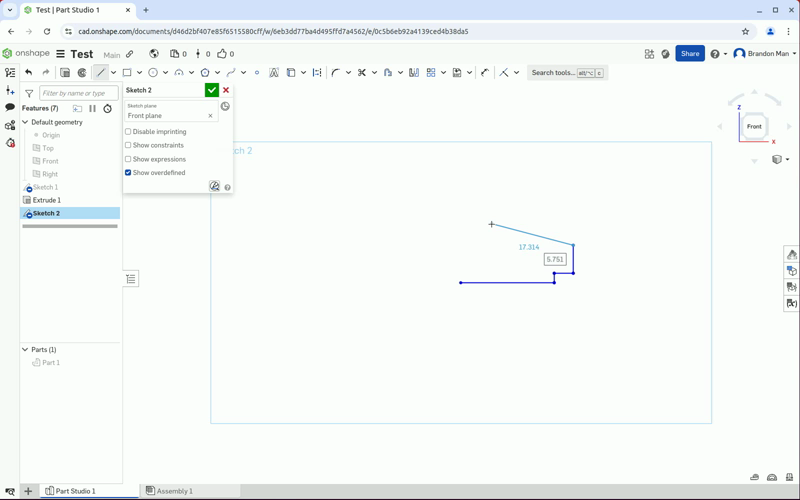
click(491, 223)
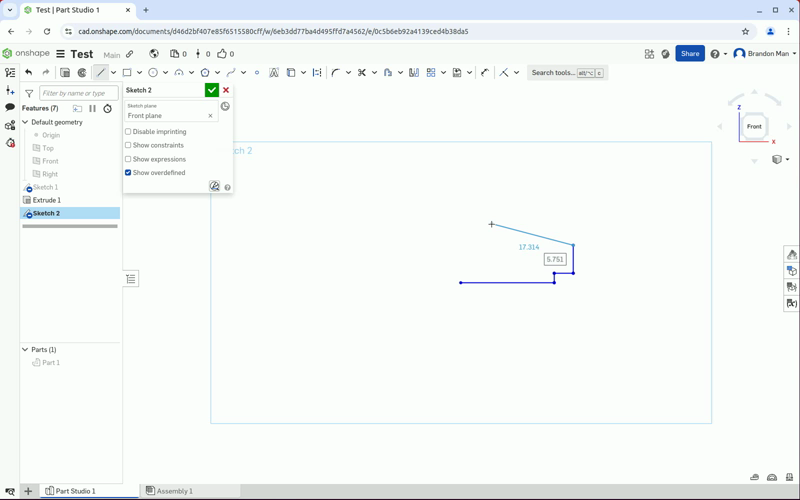
key_up(shift)
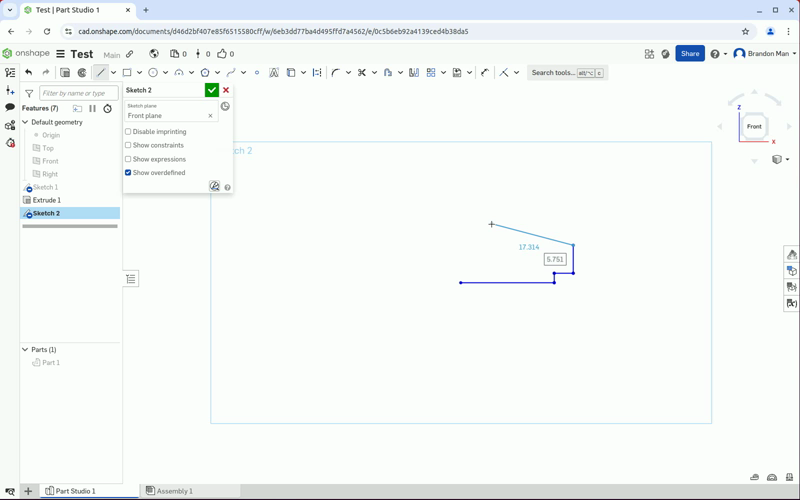
key_down(shift)
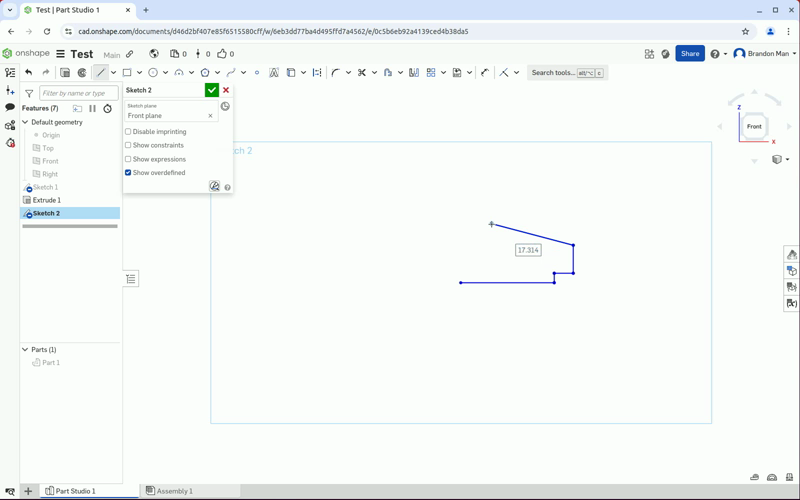
mouse_move(521, 223)
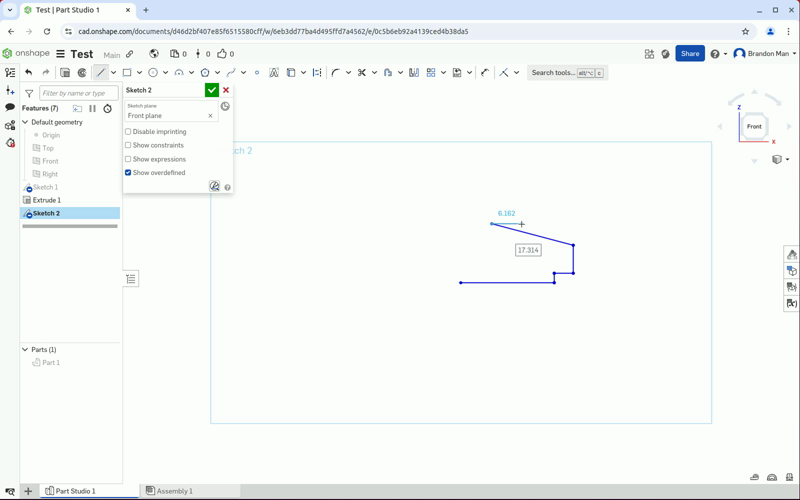
mouse_move(460, 223)
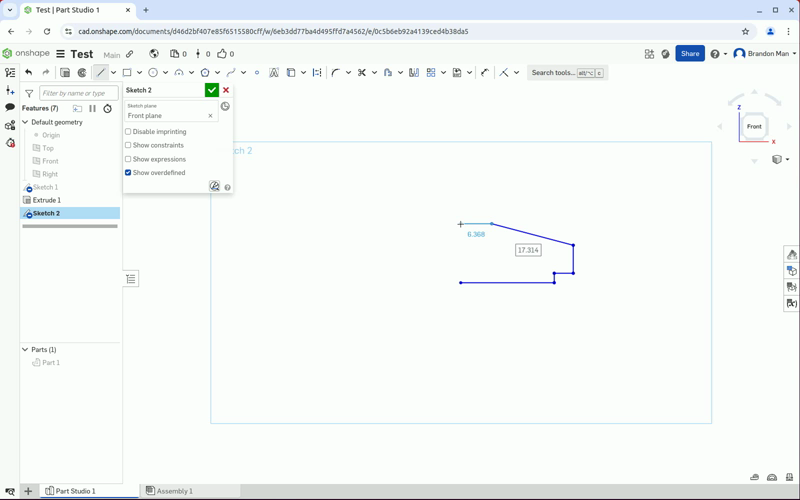
click(460, 223)
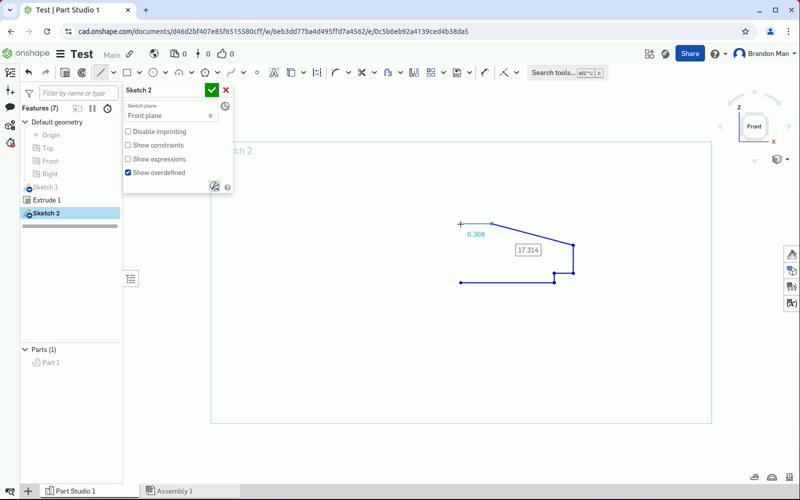
key_up(shift)
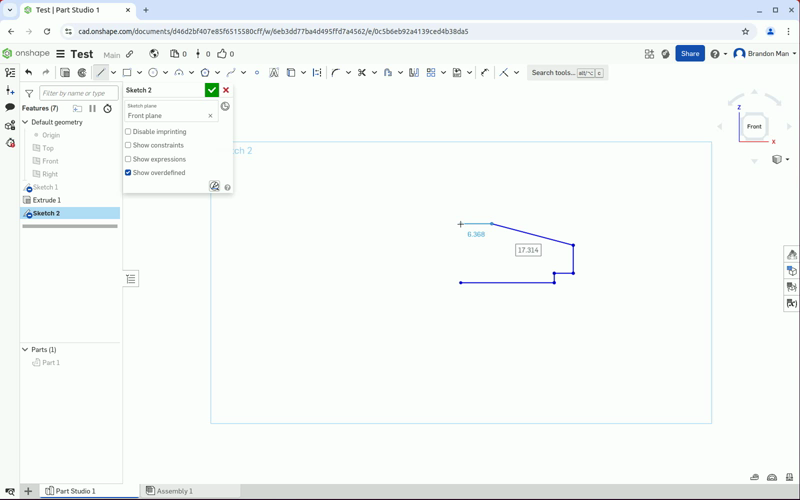
mouse_move(490, 223)
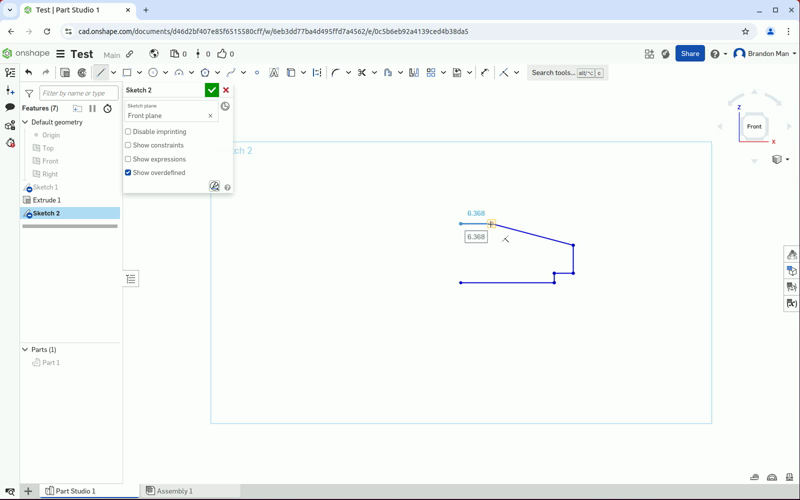
key_down(shift)
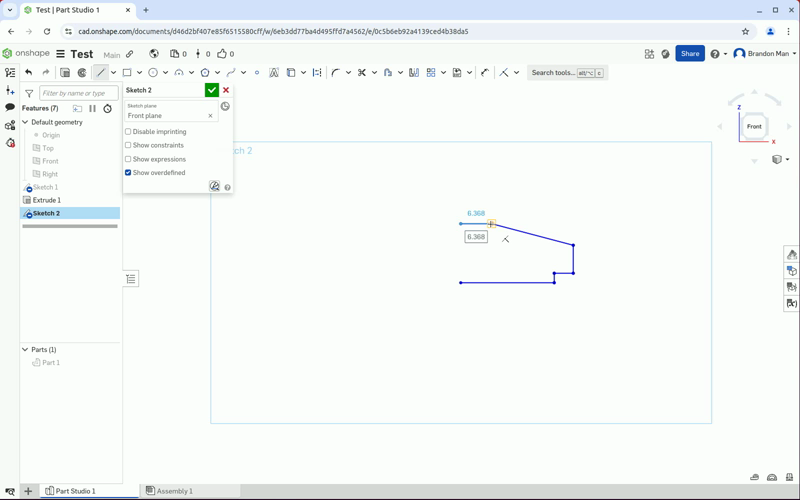
mouse_move(460, 282)
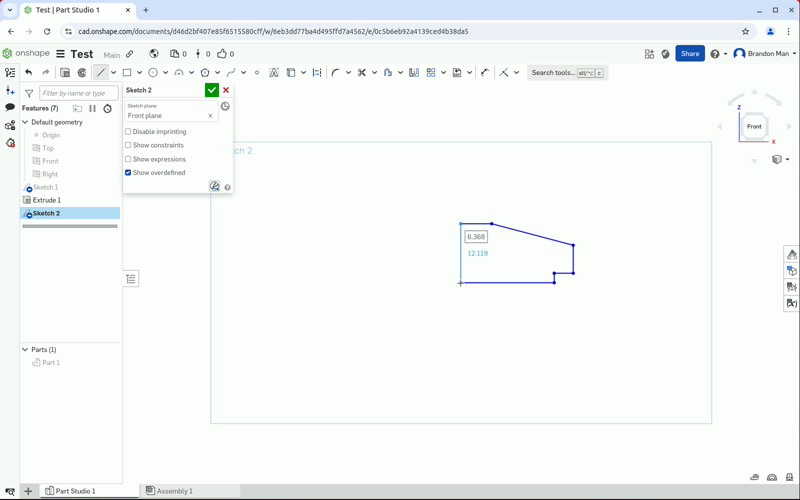
key_up(shift)
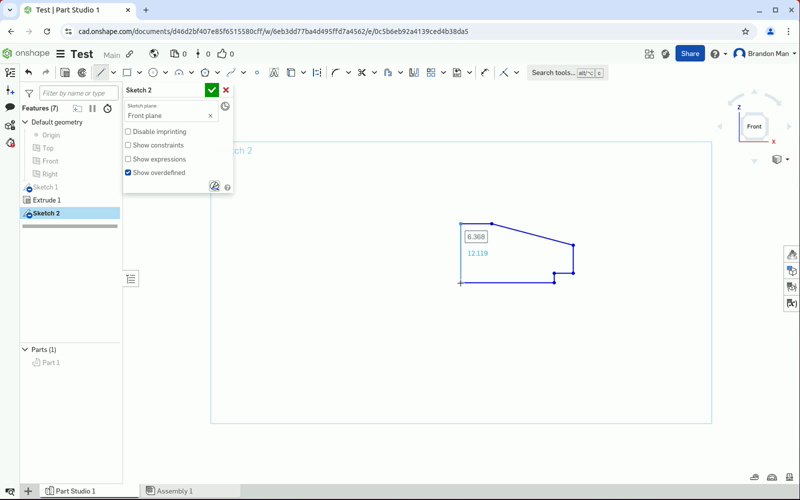
click(460, 282)
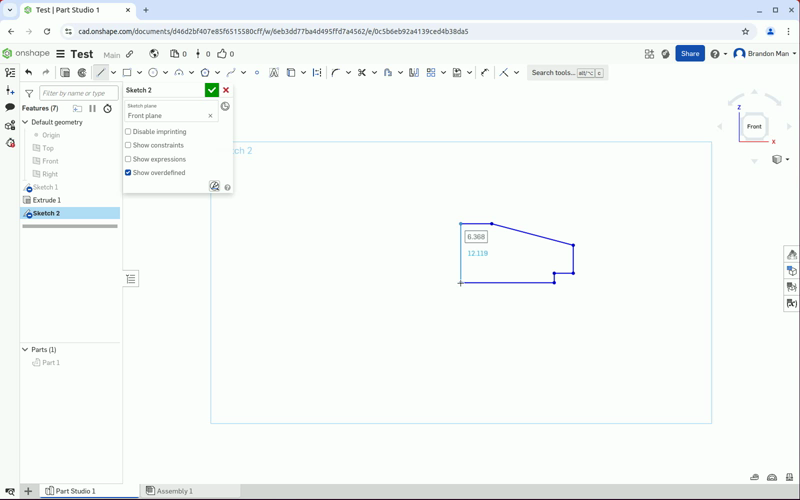
key(esc)
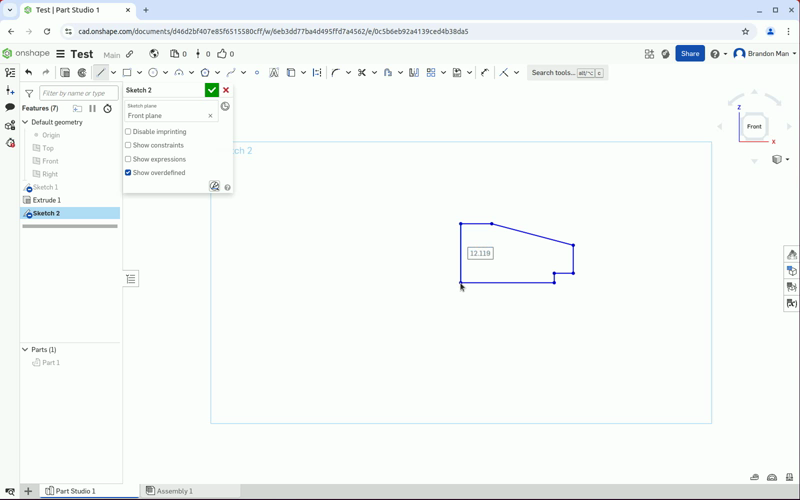
key(c)
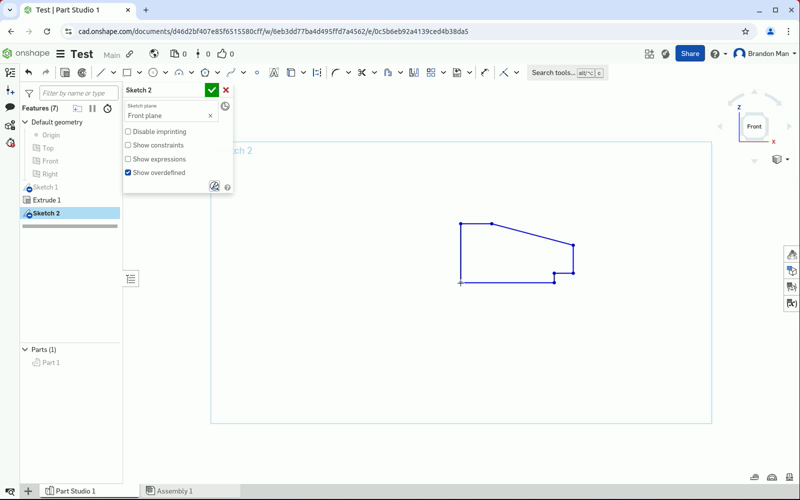
key_down(shift)
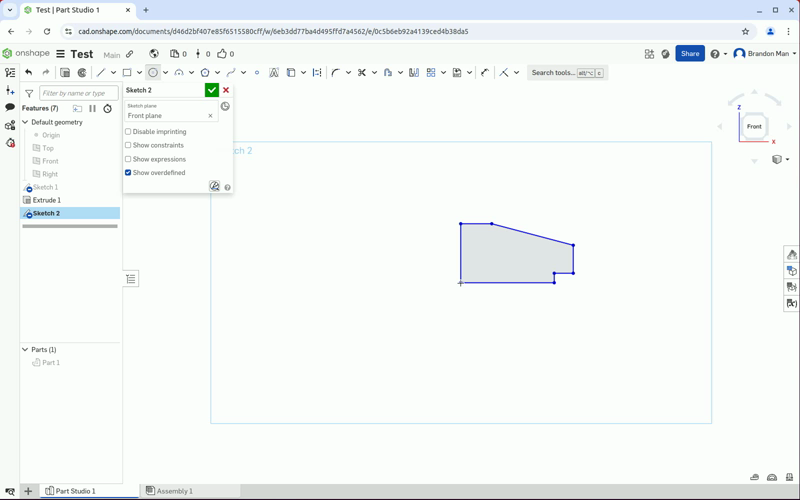
mouse_move(554, 264)
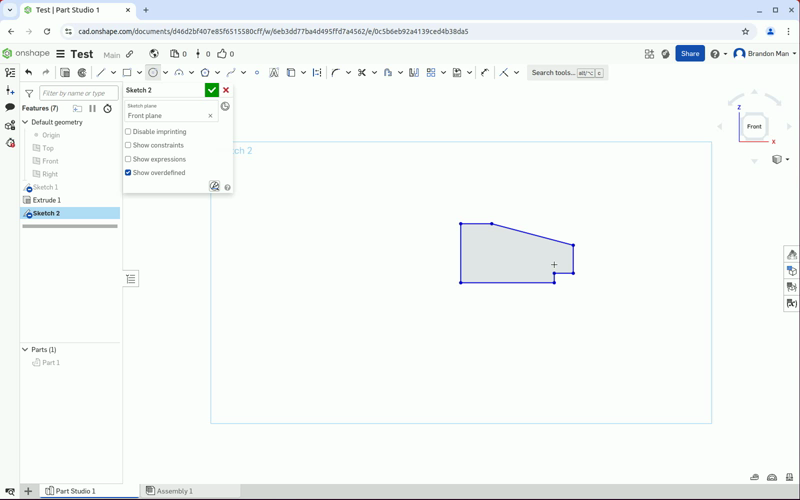
click(554, 264)
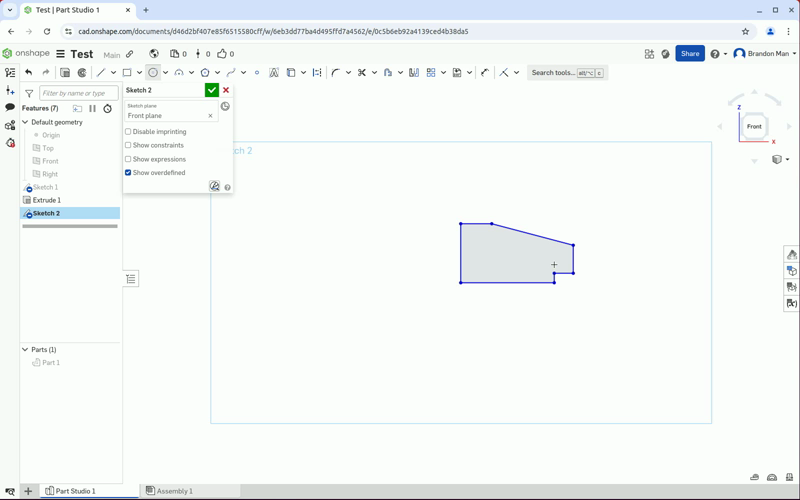
key_up(shift)
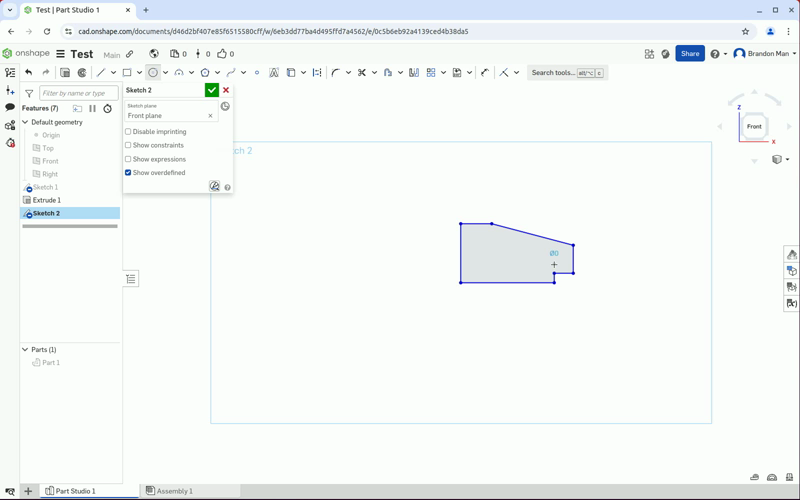
mouse_move(562, 264)
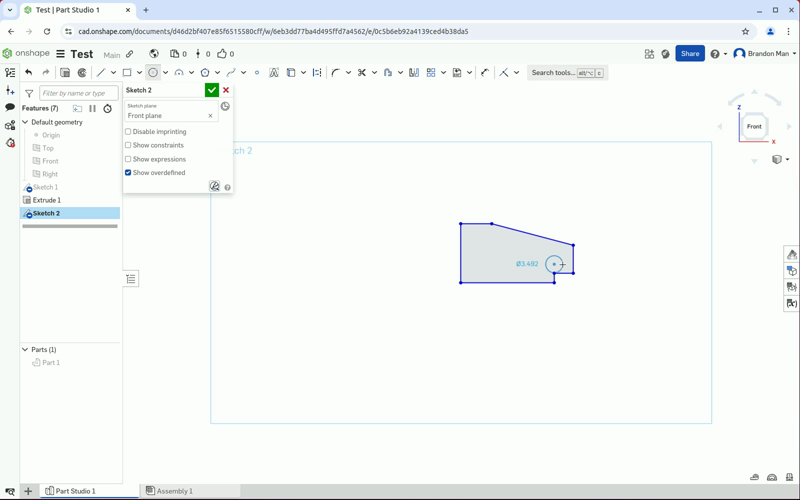
click(562, 264)
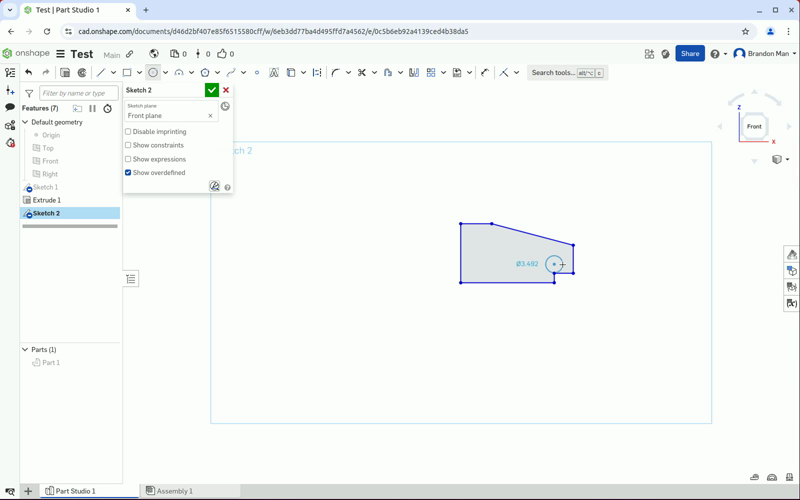
key(esc)
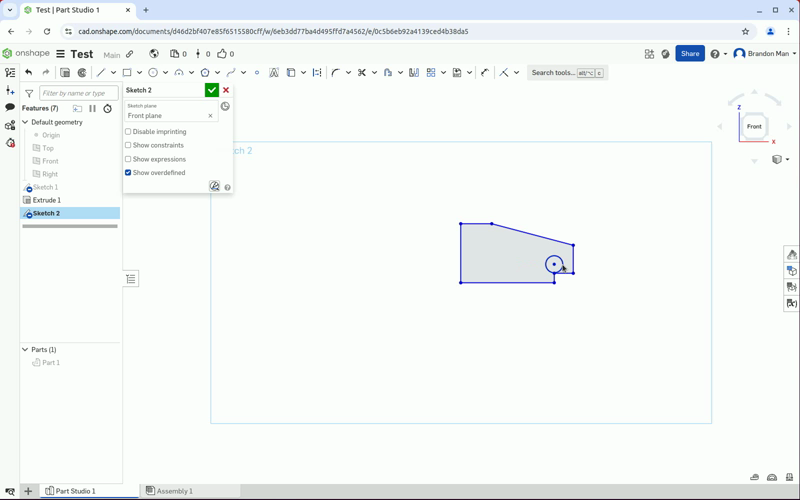
mouse_move(465, 244)
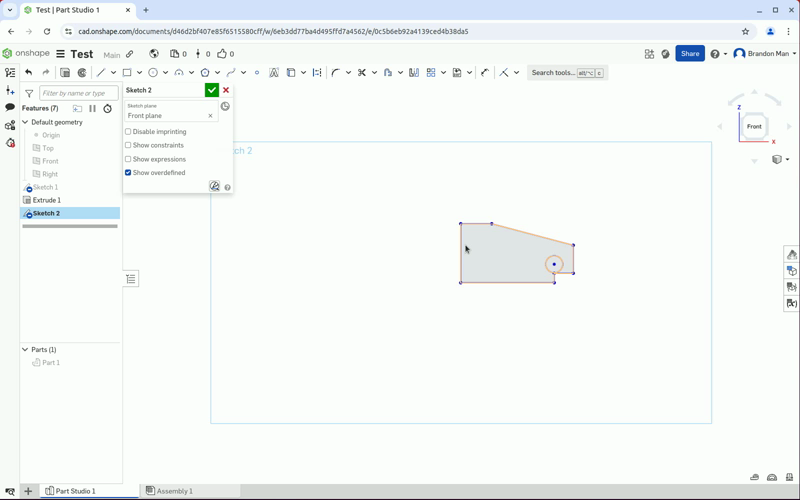
click(465, 244)
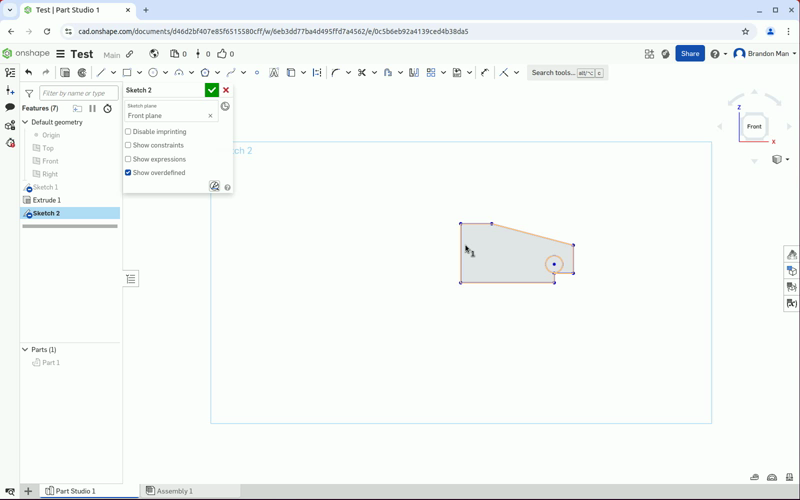
mouse_move(73, 352)
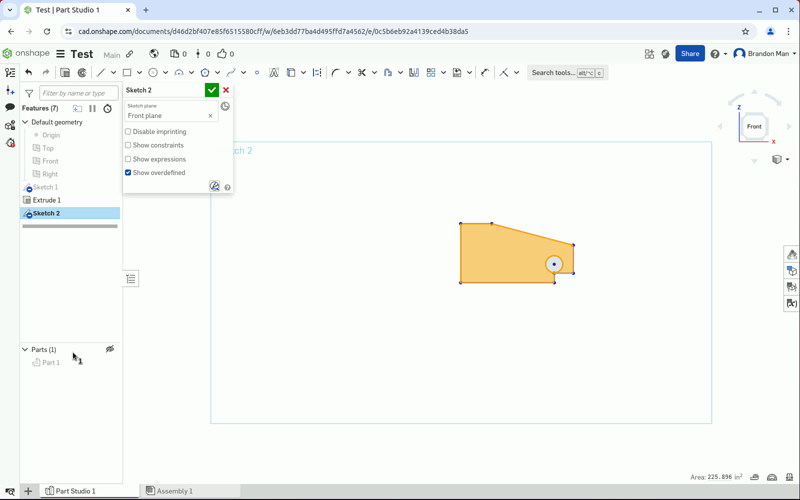
key(shift+y)
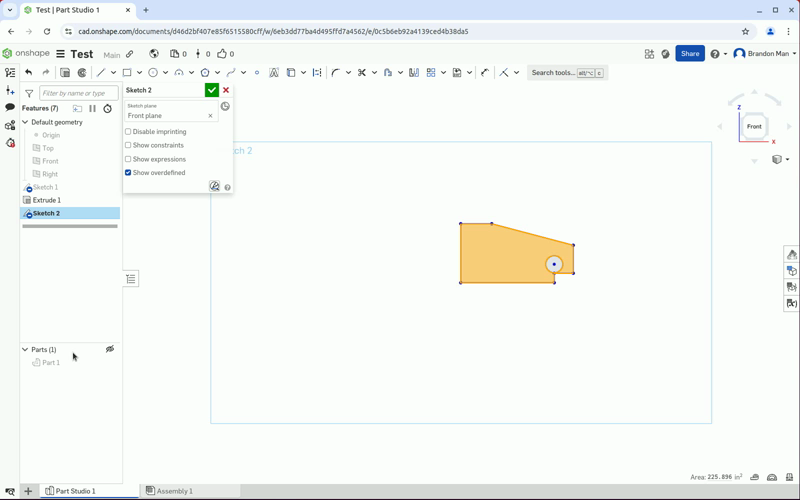
key(shift+e)
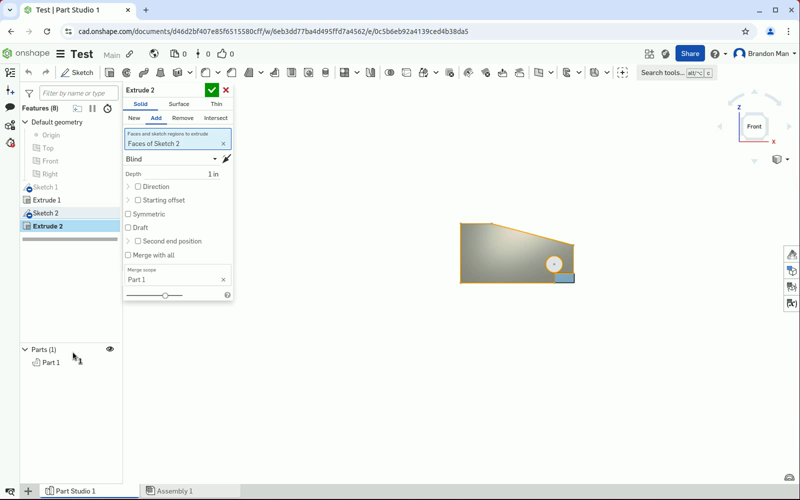
mouse_move(143, 106)
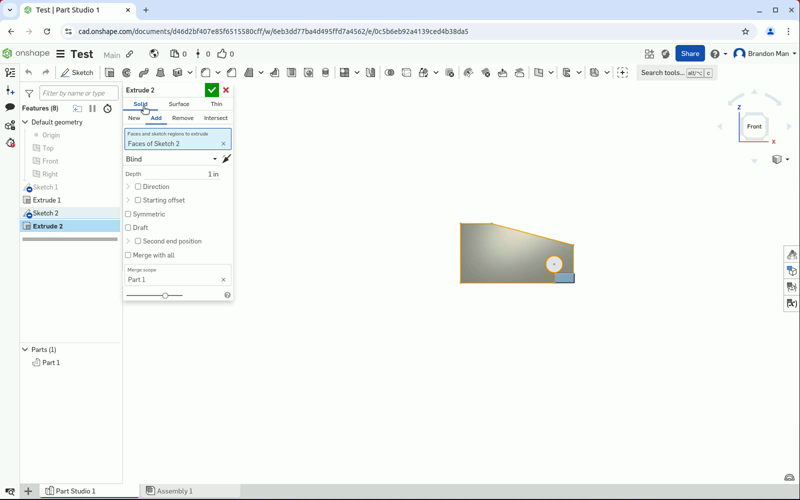
click(143, 106)
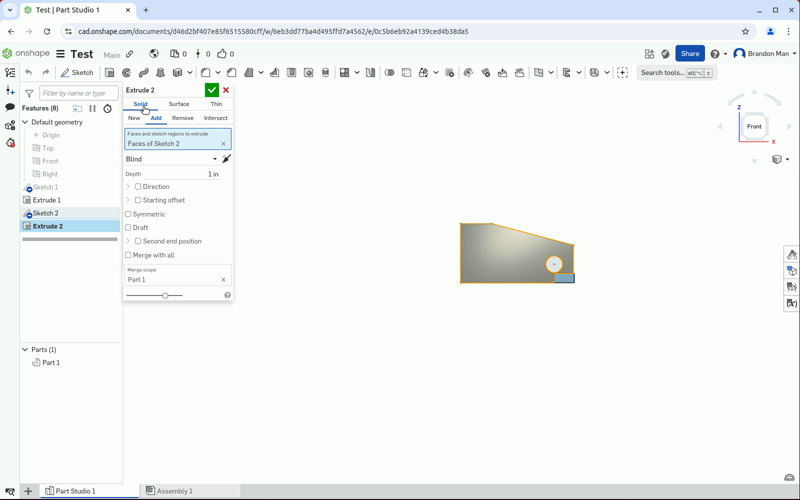
mouse_move(137, 120)
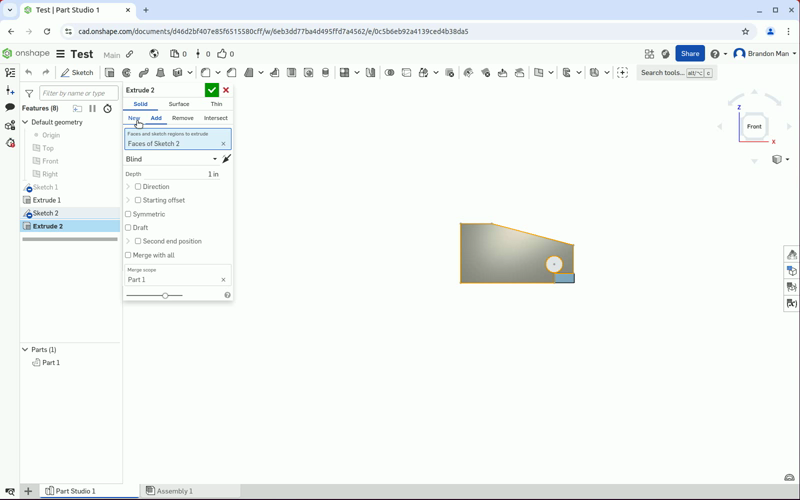
click(137, 120)
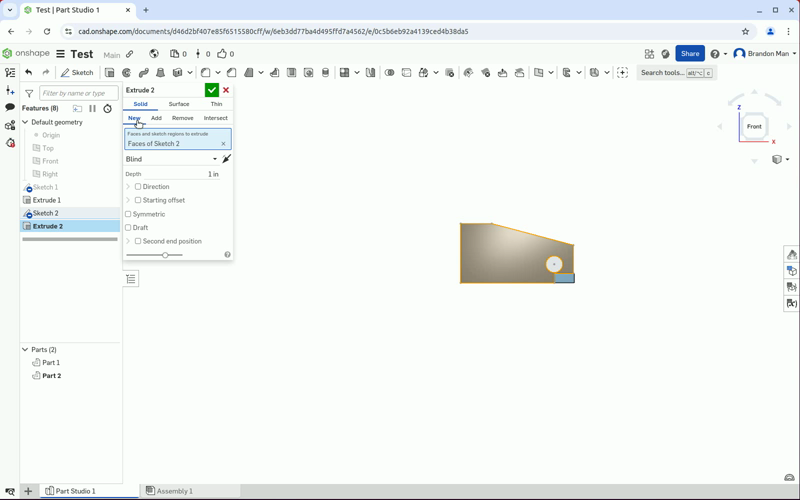
key(tab, 4)
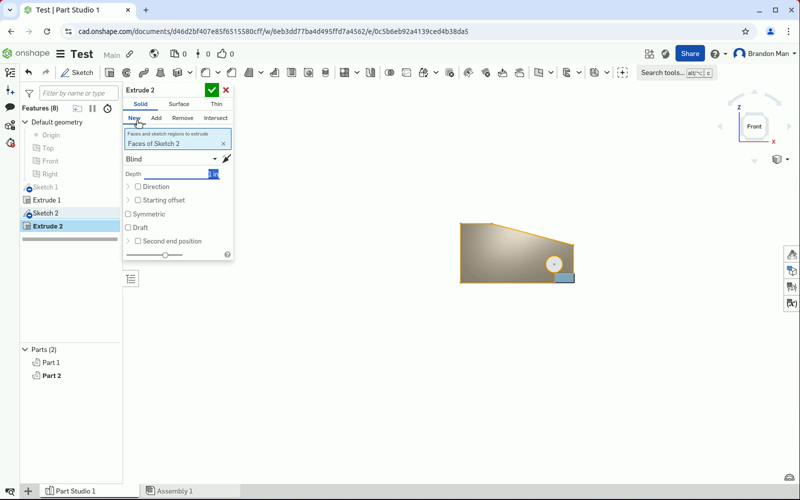
text(2.166)
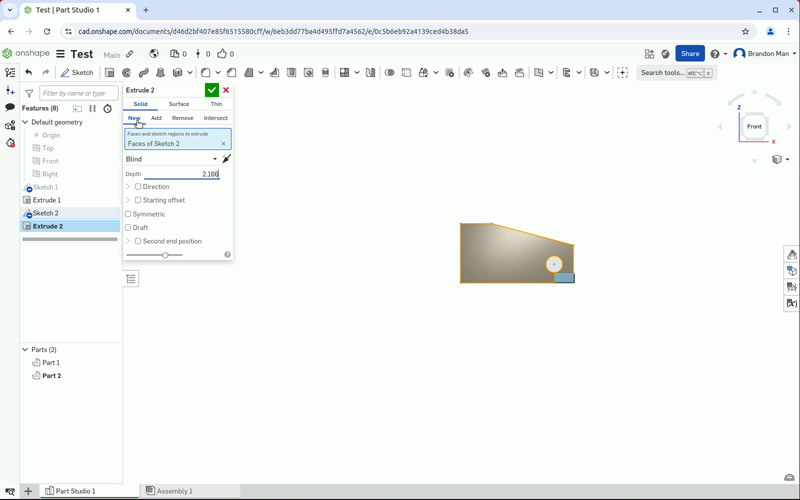
key(enter)
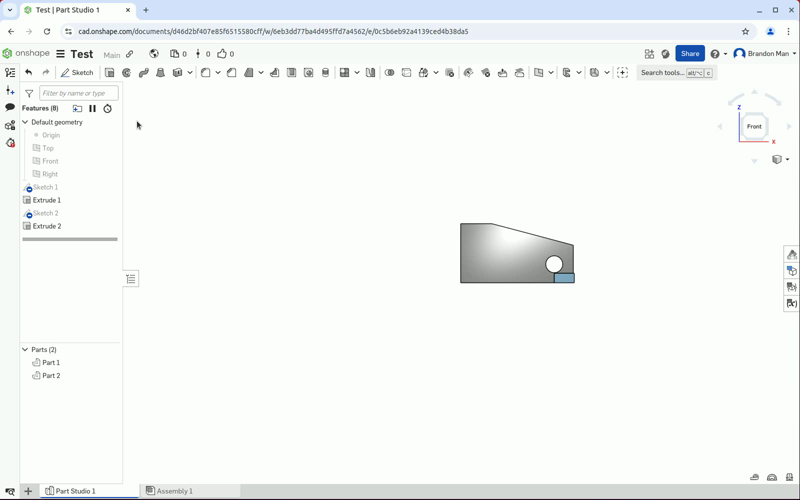
key(shift+h)
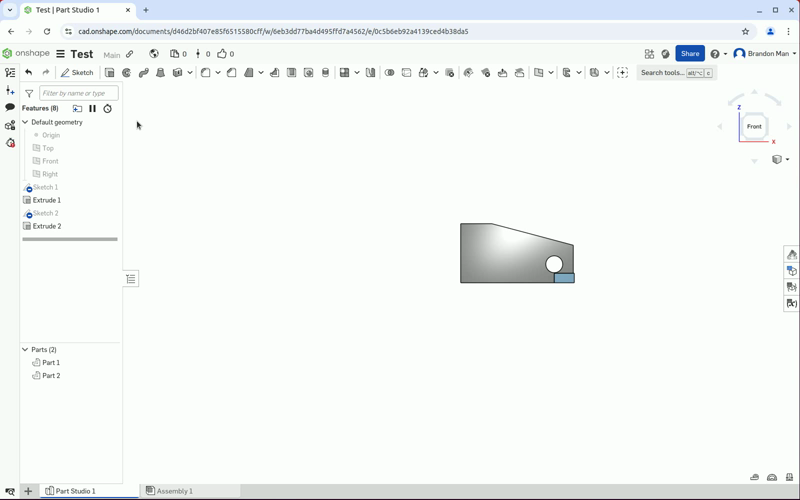
key(shift+h)
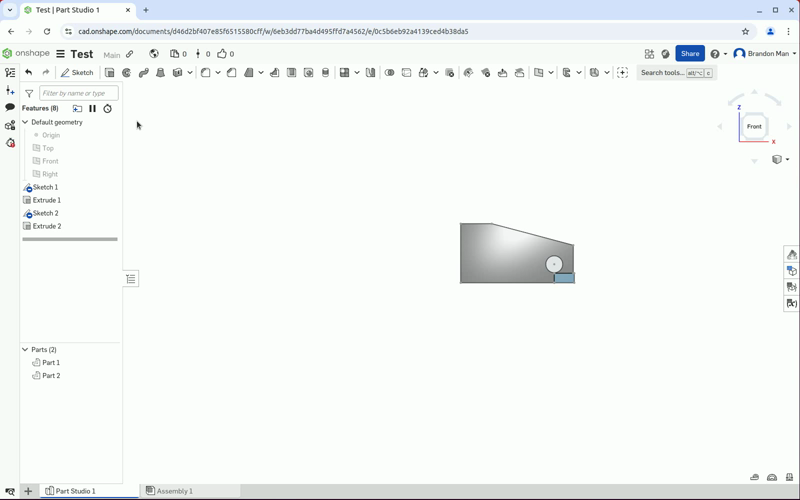
key(shift+7)
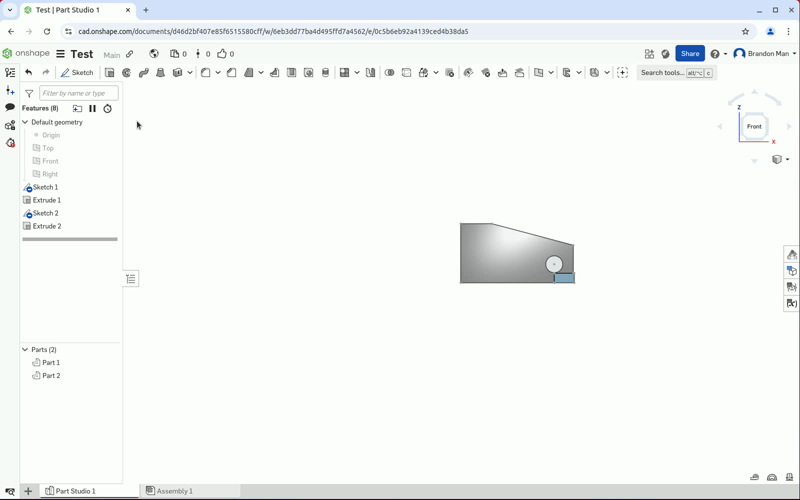
key(left, 2)
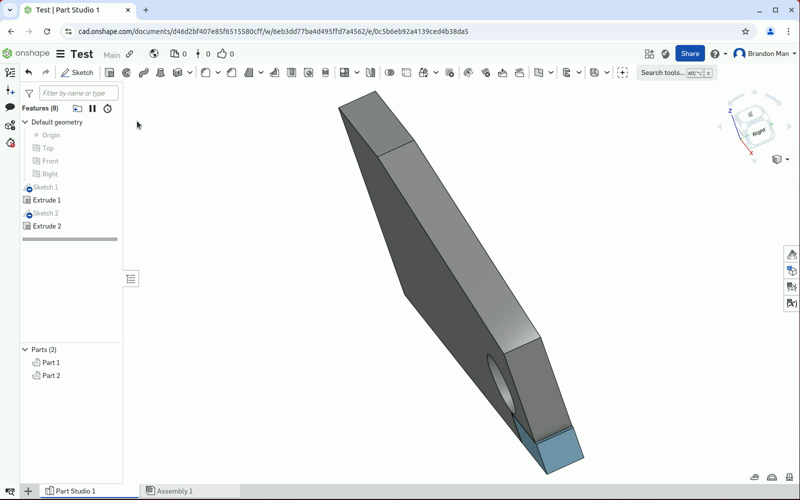
key(down, 2)
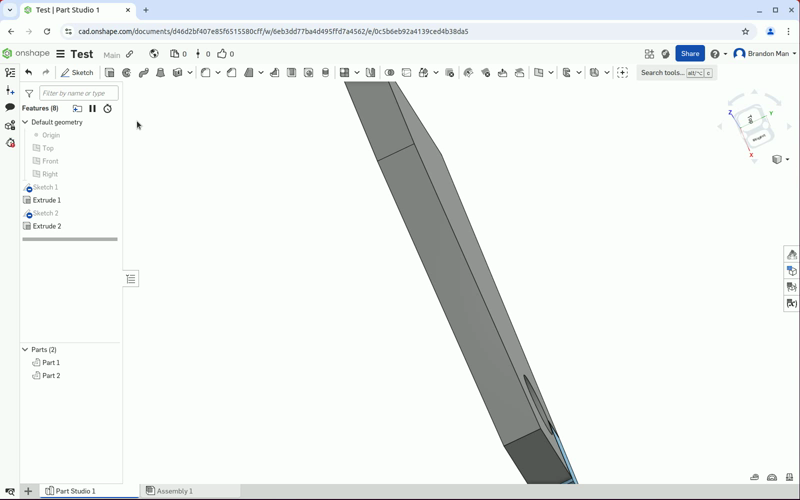
key(up, 2)
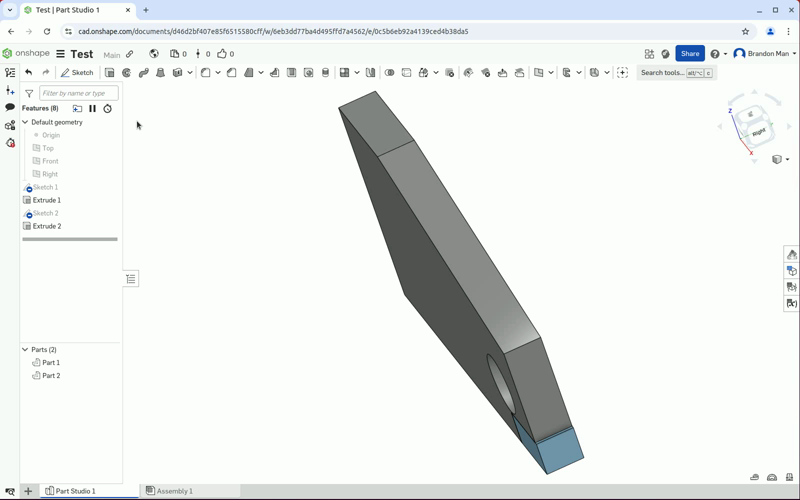
key(right, 2)
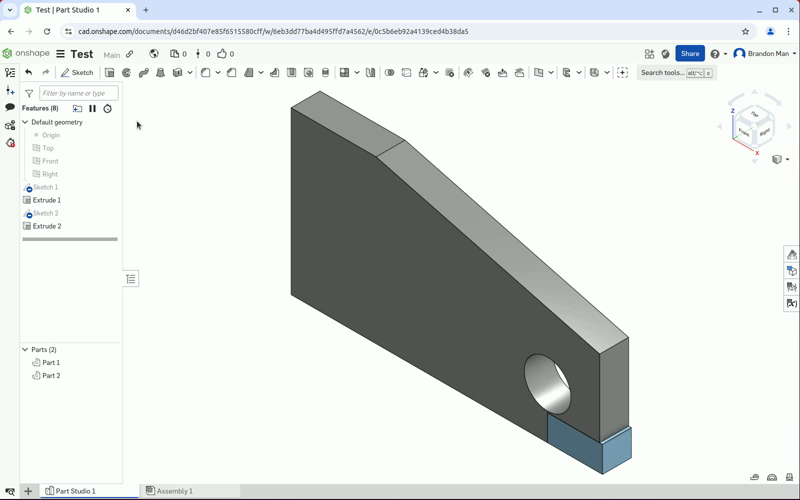
mouse_move(73, 189)
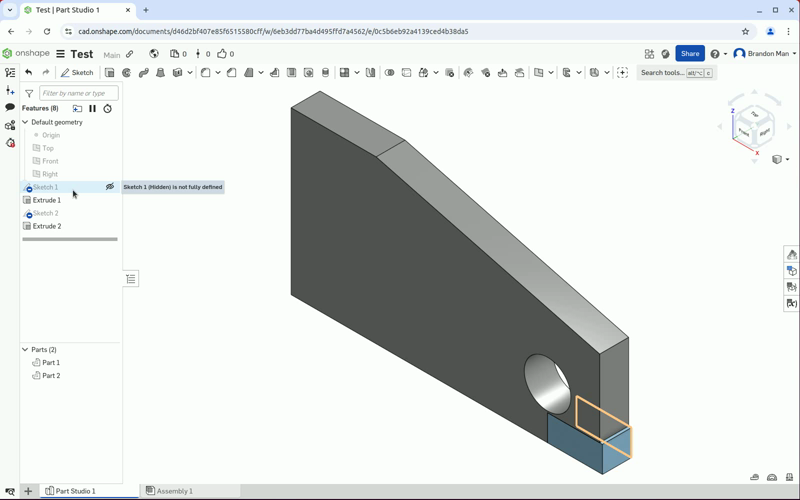
click(73, 189)